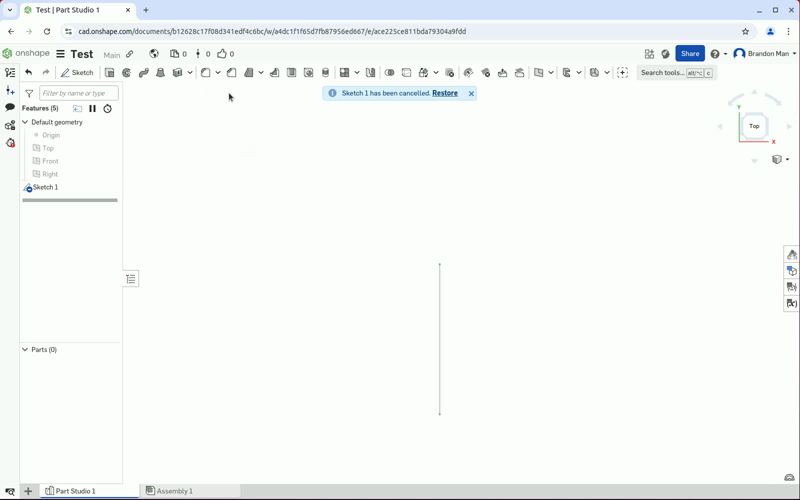
key(shift+h)
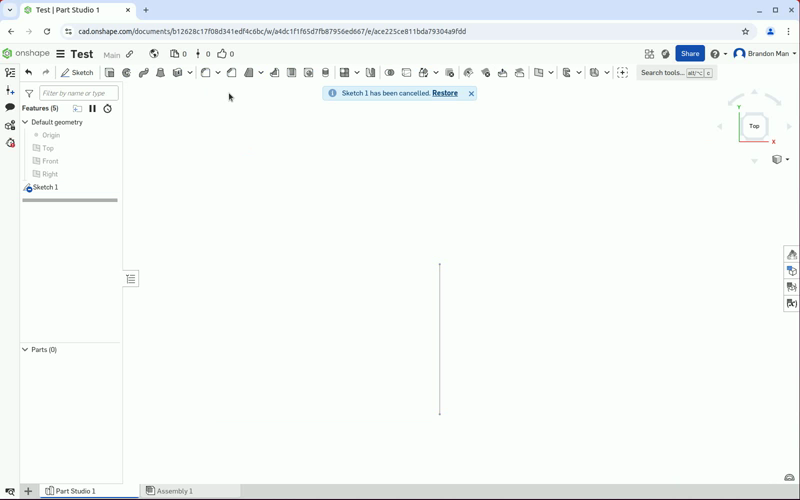
key(shift+s)
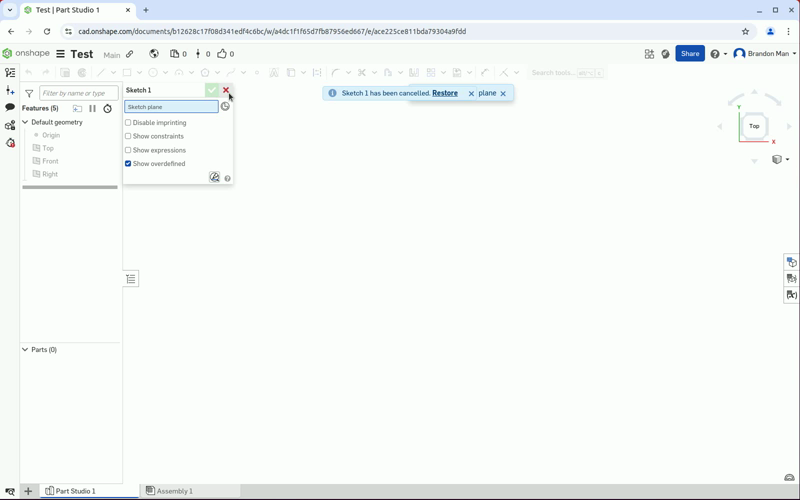
mouse_move(73, 150)
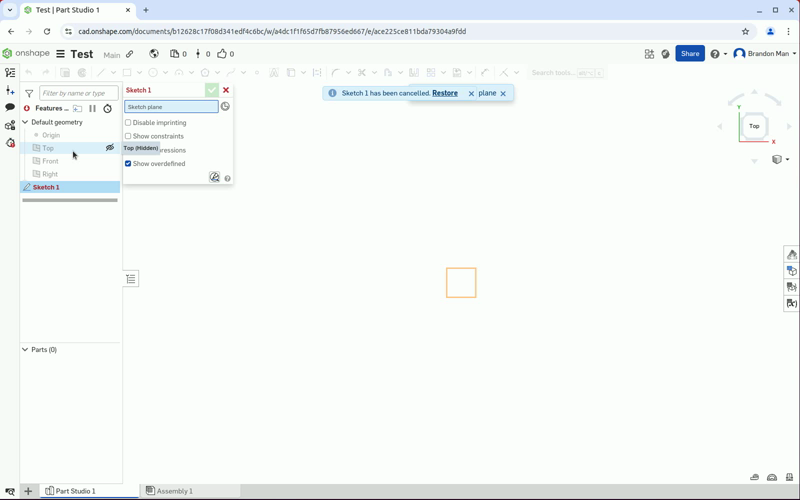
click(73, 150)
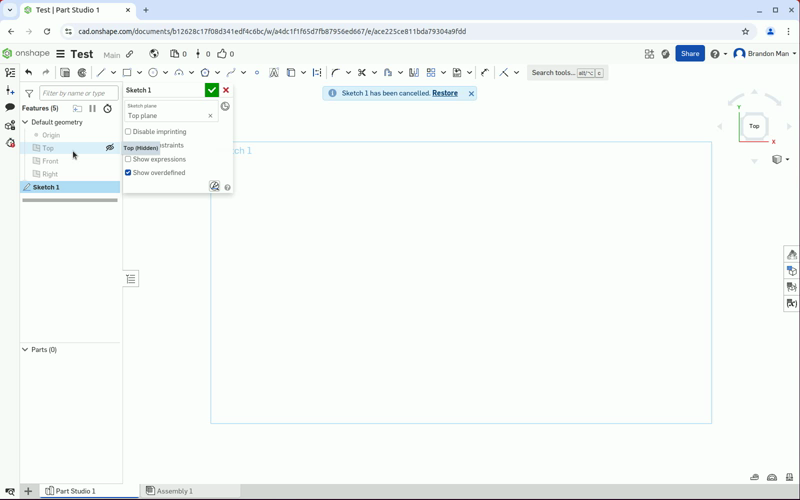
mouse_move(73, 352)
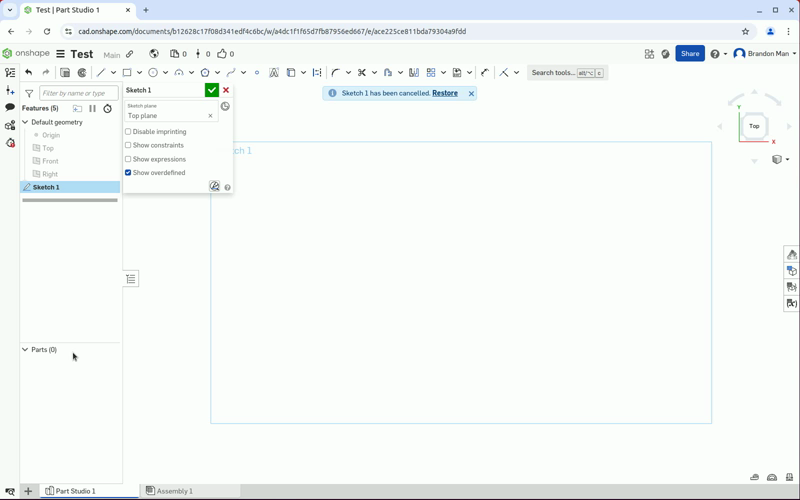
key(y)
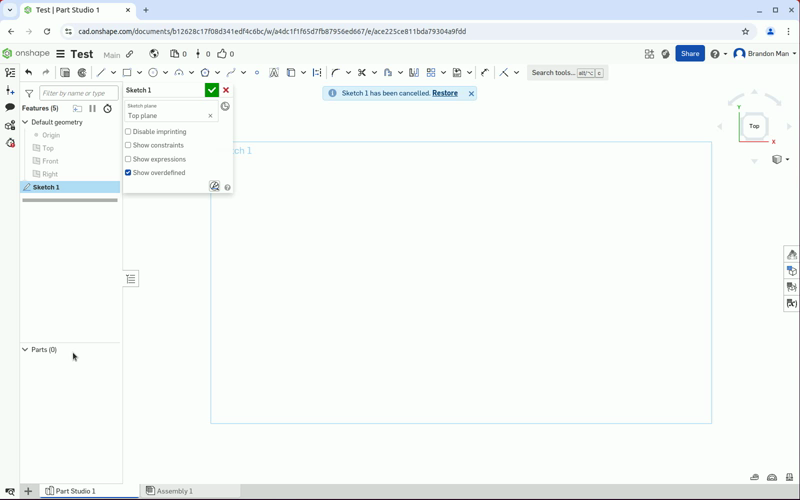
key(l)
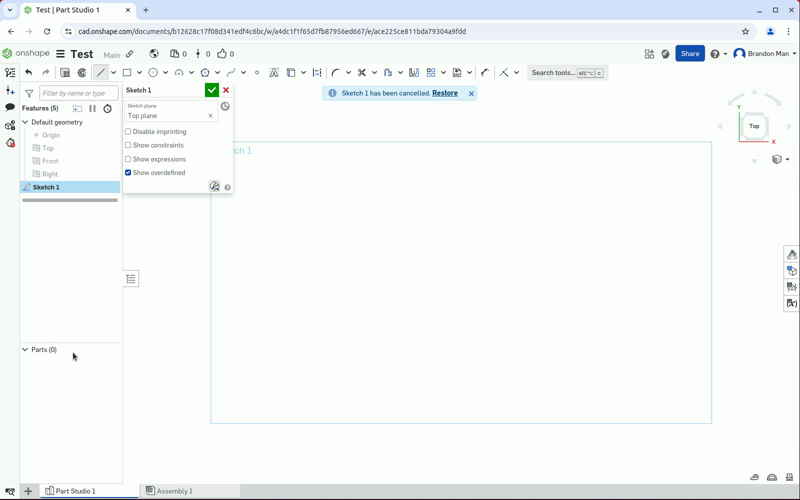
key_down(shift)
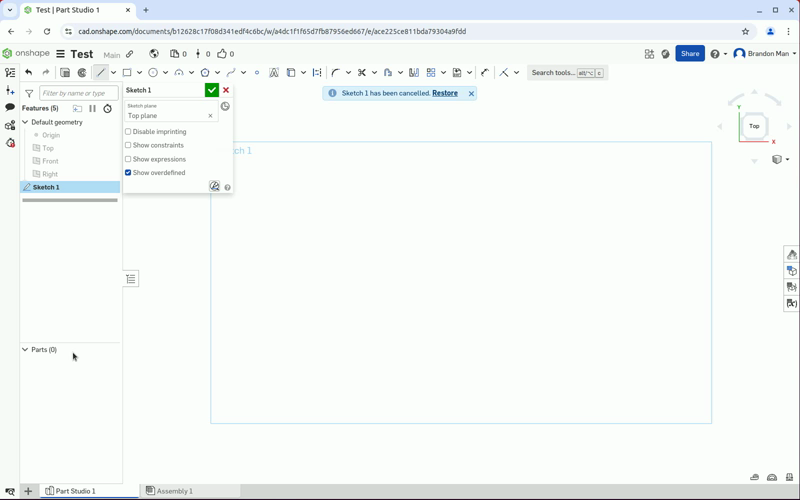
mouse_move(429, 298)
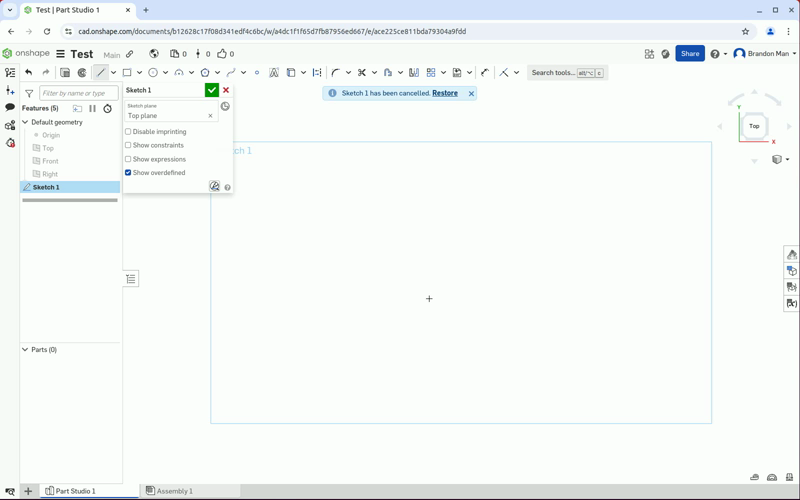
click(429, 298)
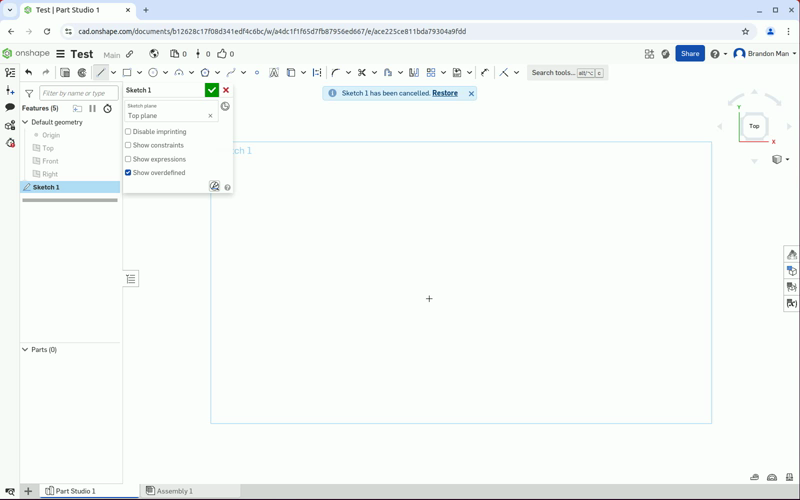
key_up(shift)
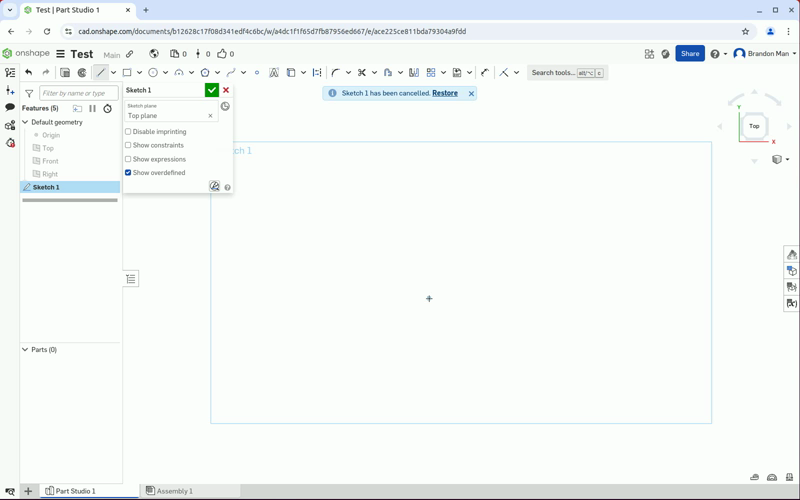
key_down(shift)
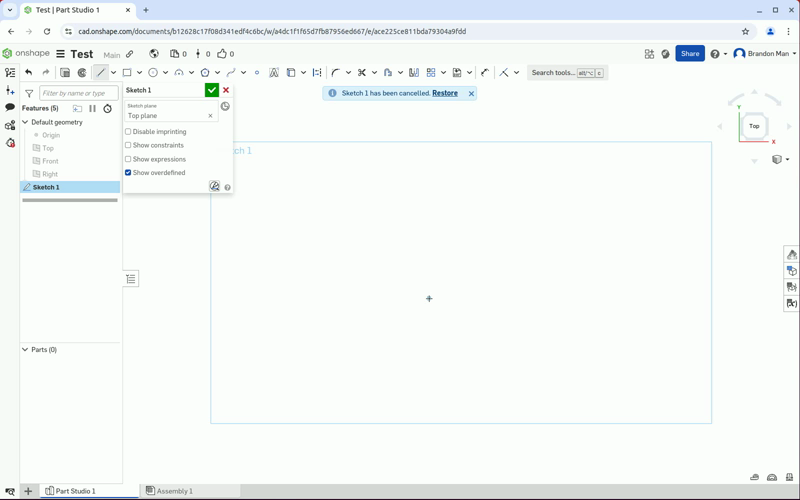
mouse_move(491, 298)
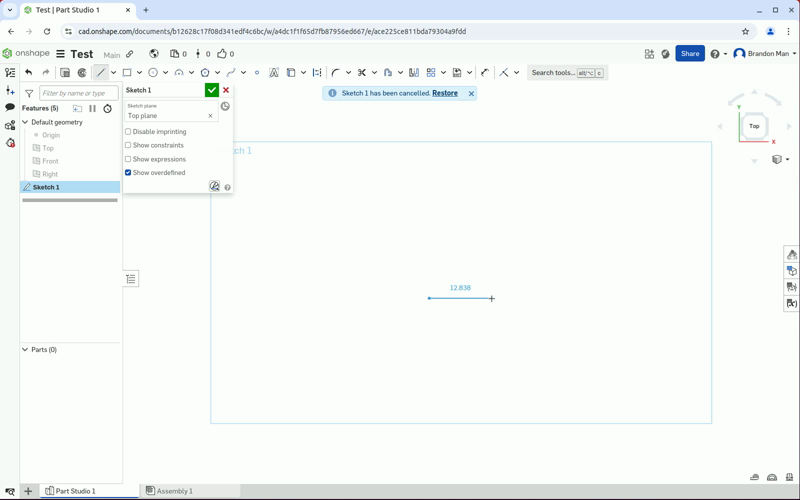
click(491, 298)
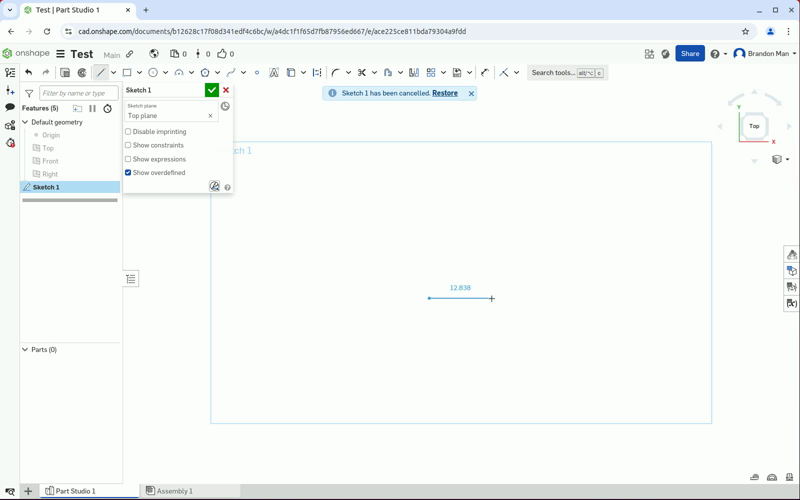
key_up(shift)
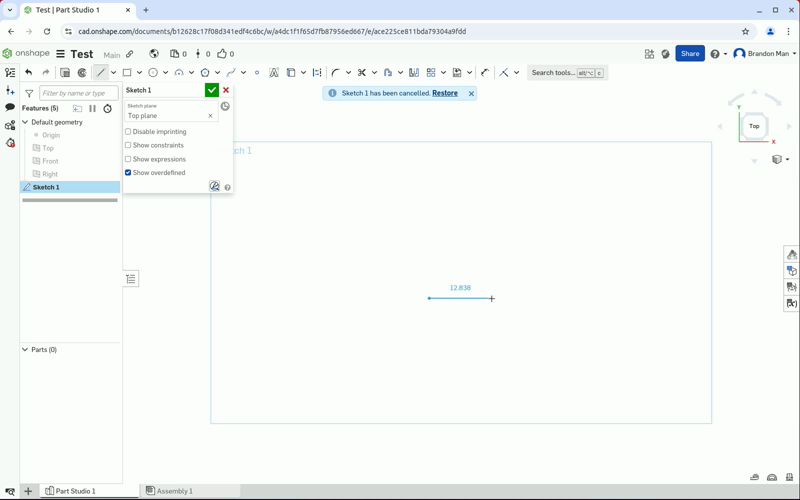
key_down(shift)
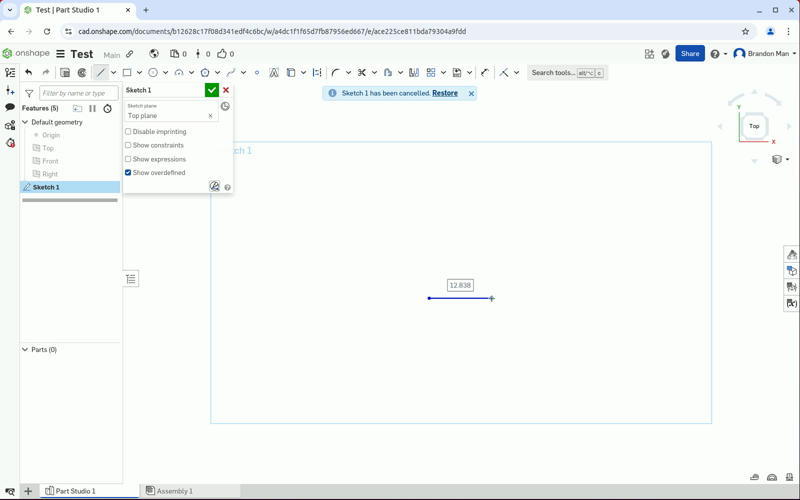
mouse_move(521, 298)
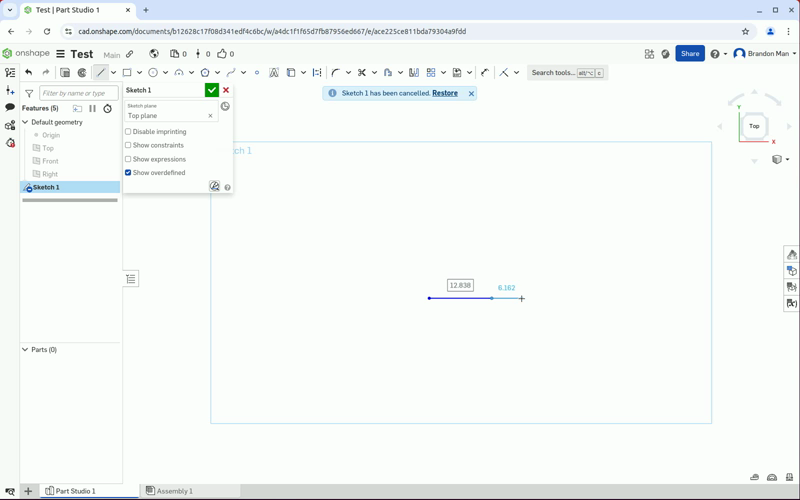
mouse_move(491, 266)
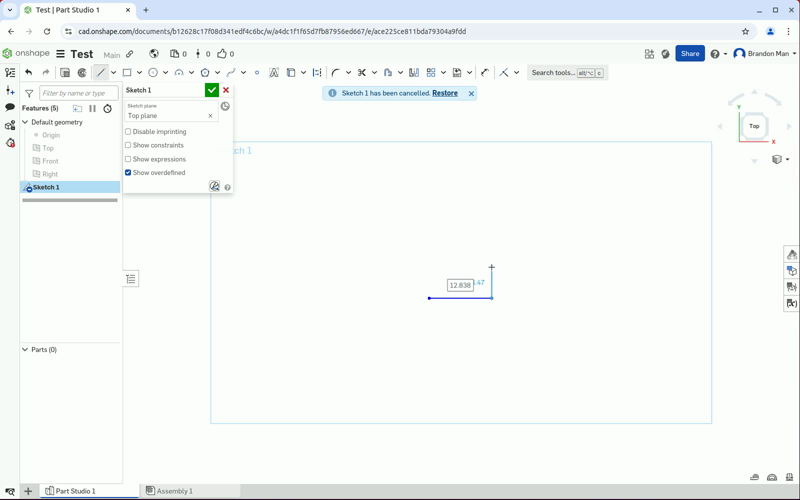
click(491, 266)
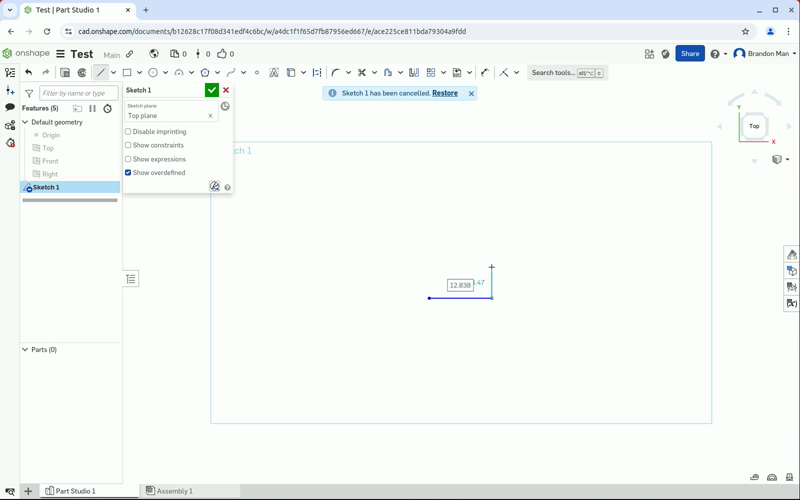
key_up(shift)
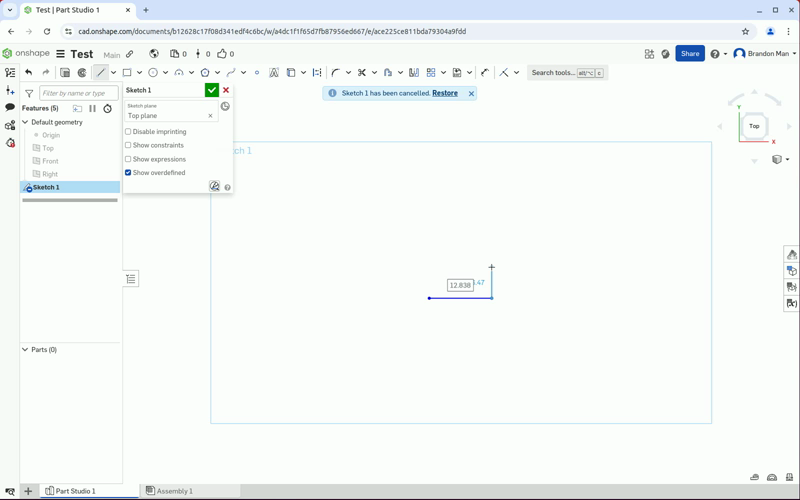
key_down(shift)
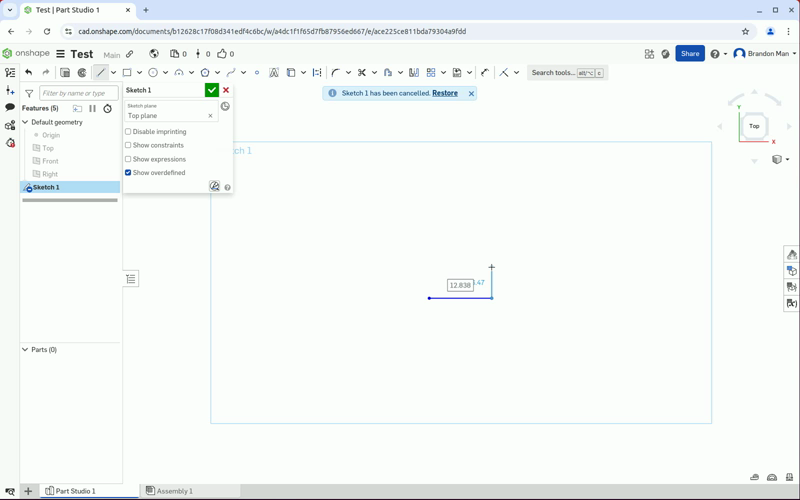
mouse_move(429, 266)
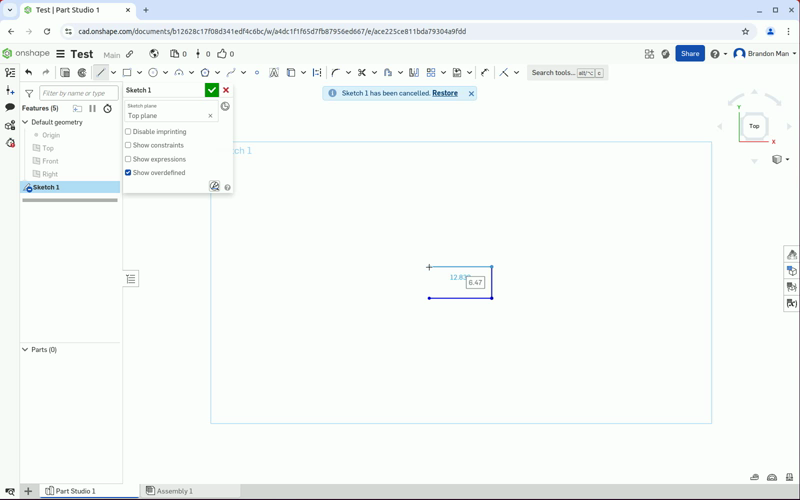
click(429, 266)
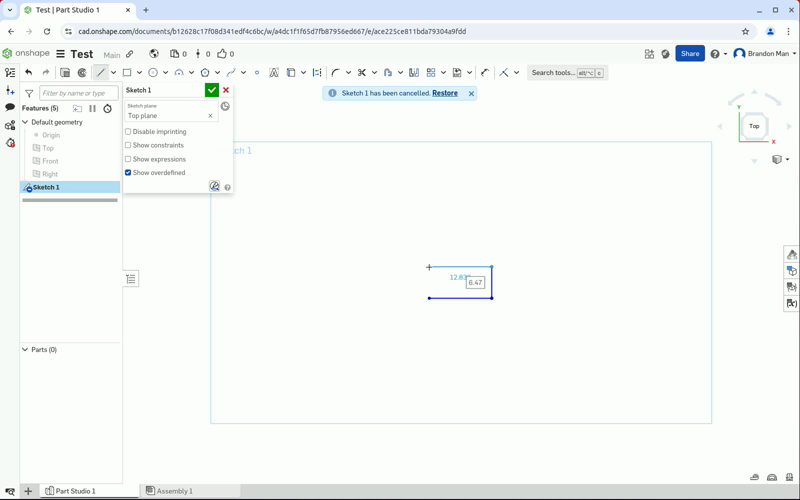
key_up(shift)
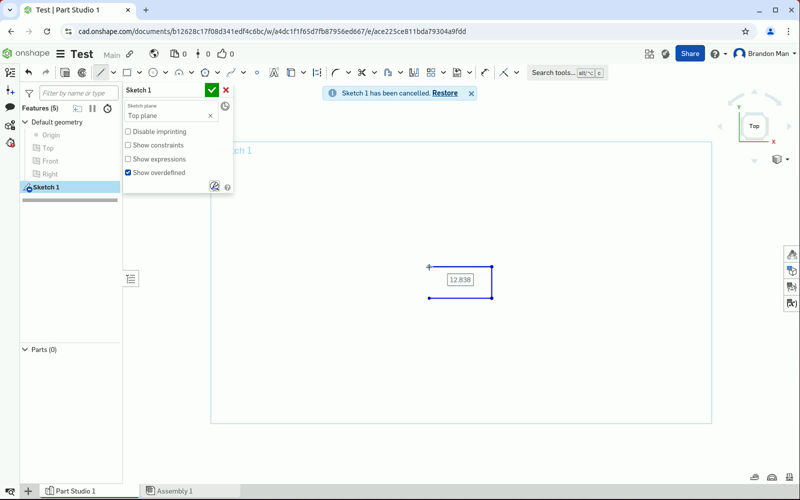
mouse_move(459, 266)
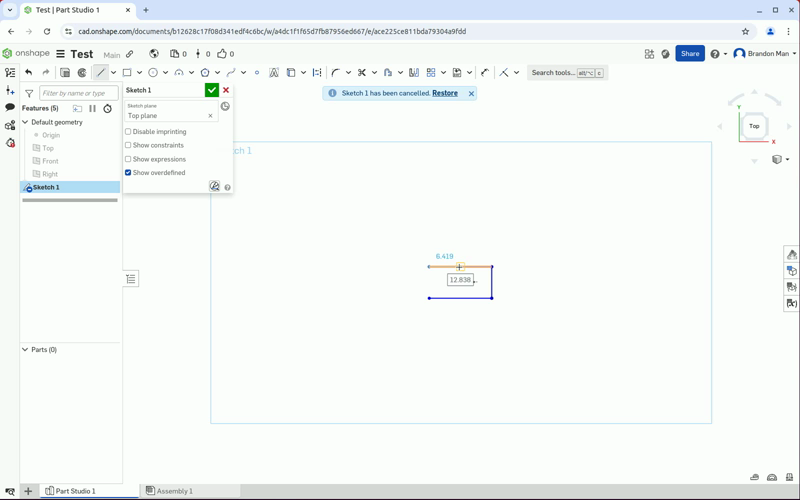
key_down(shift)
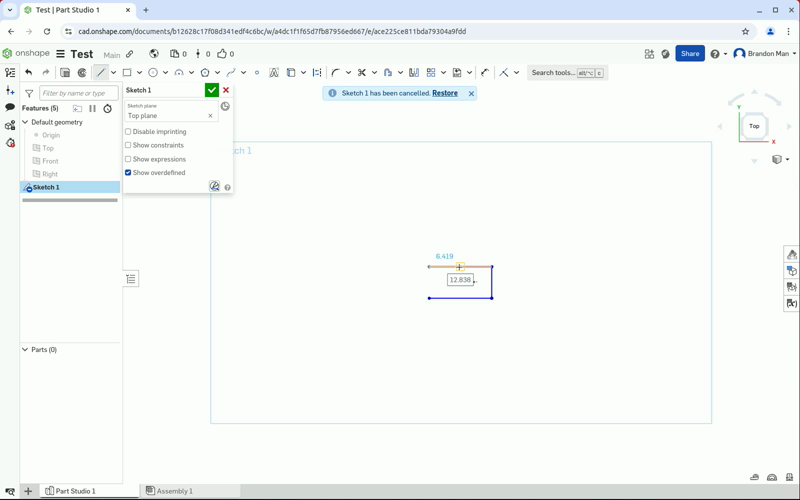
mouse_move(429, 298)
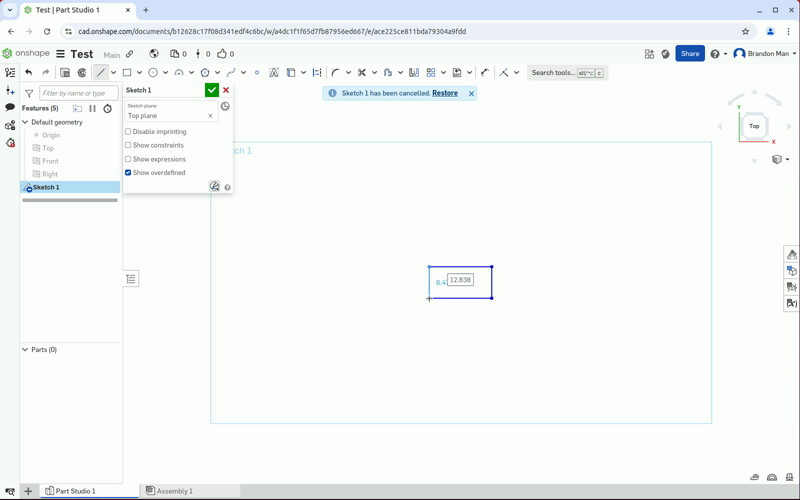
key_up(shift)
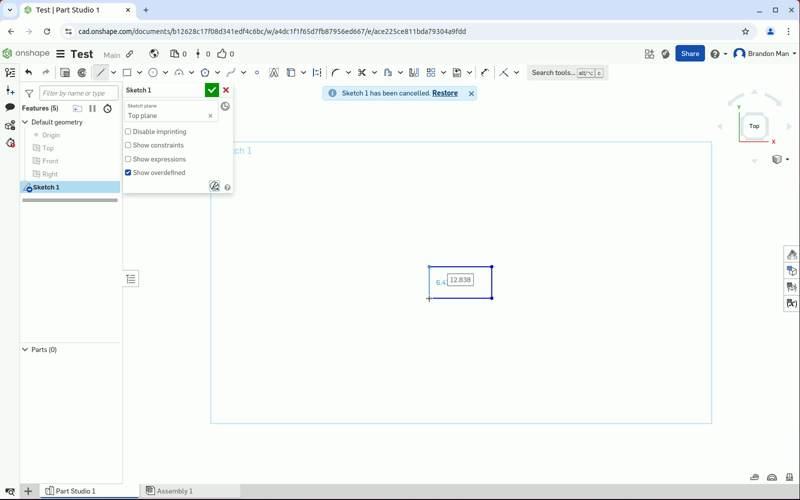
click(429, 298)
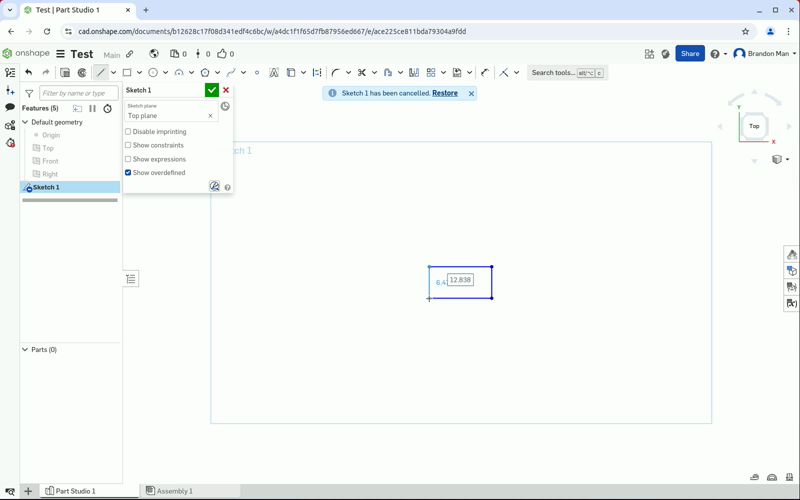
key(esc)
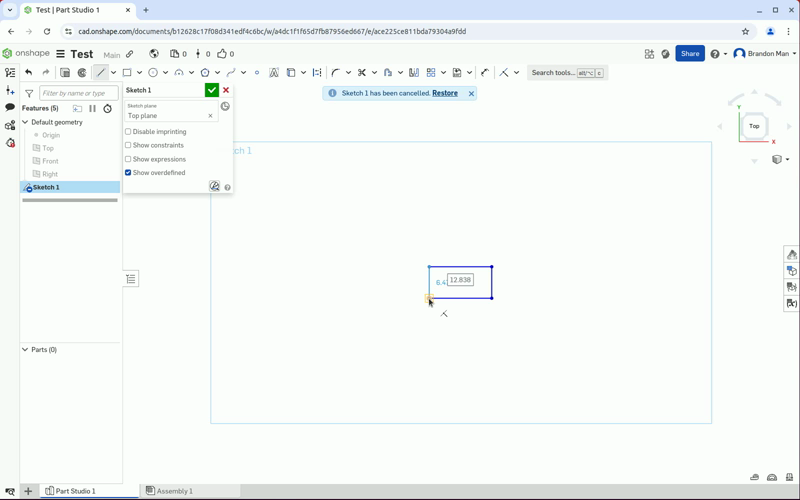
mouse_move(489, 279)
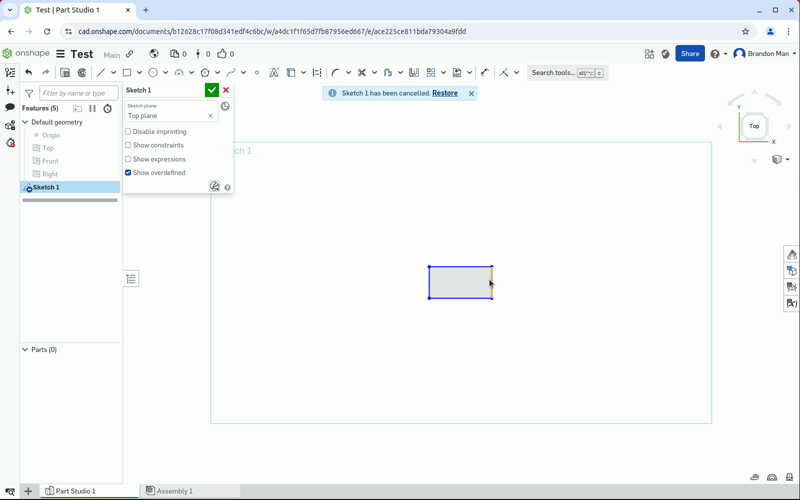
click(489, 279)
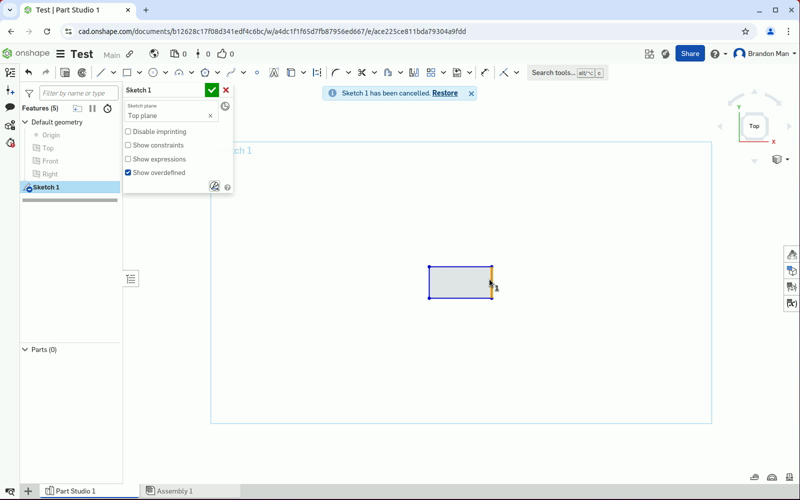
mouse_move(73, 352)
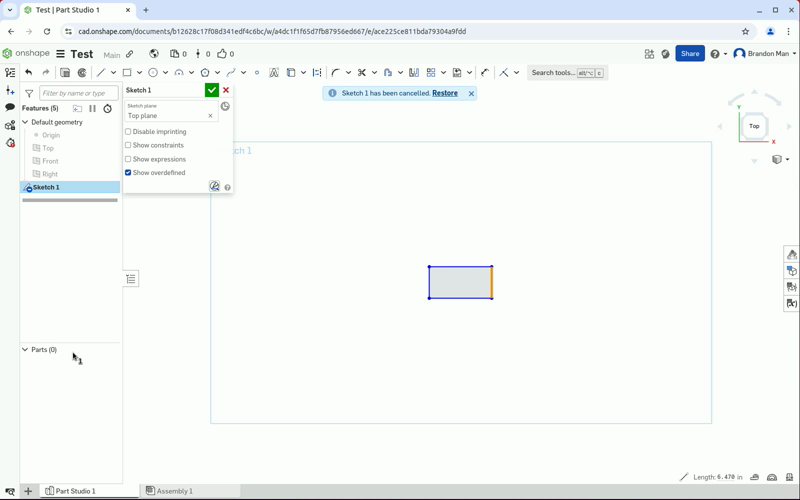
key(shift+y)
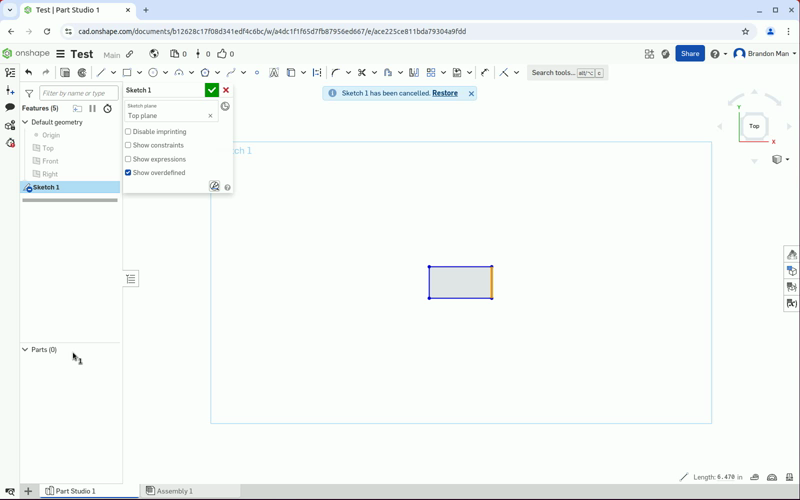
key(shift+e)
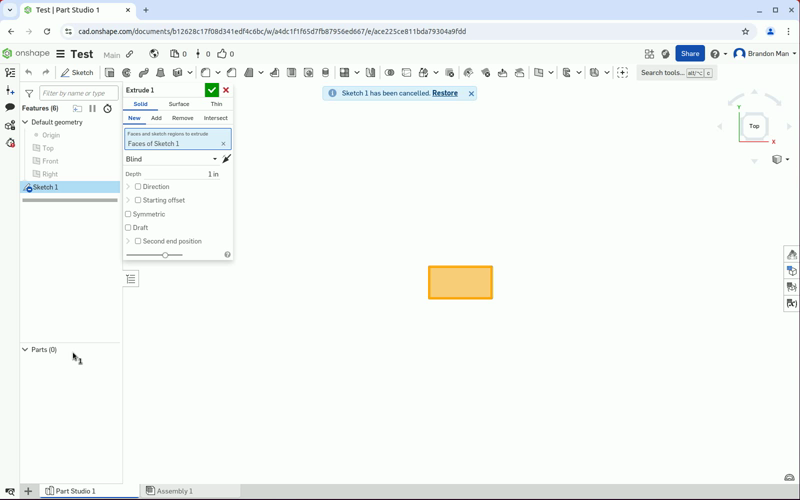
mouse_move(143, 106)
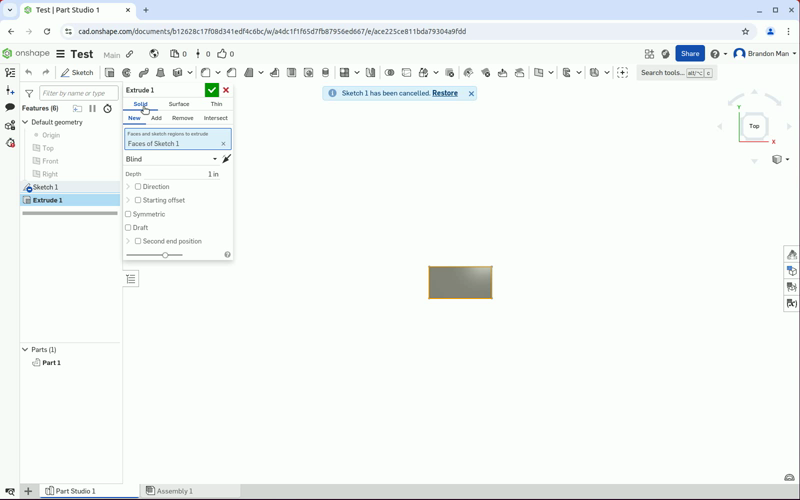
click(143, 106)
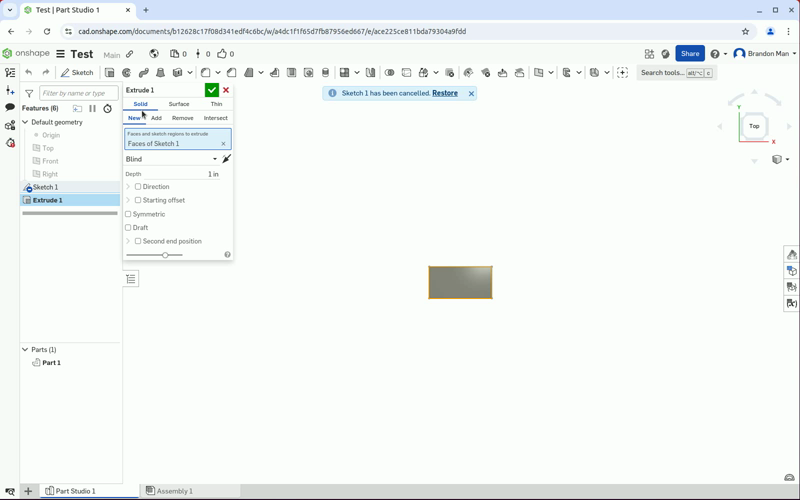
mouse_move(137, 120)
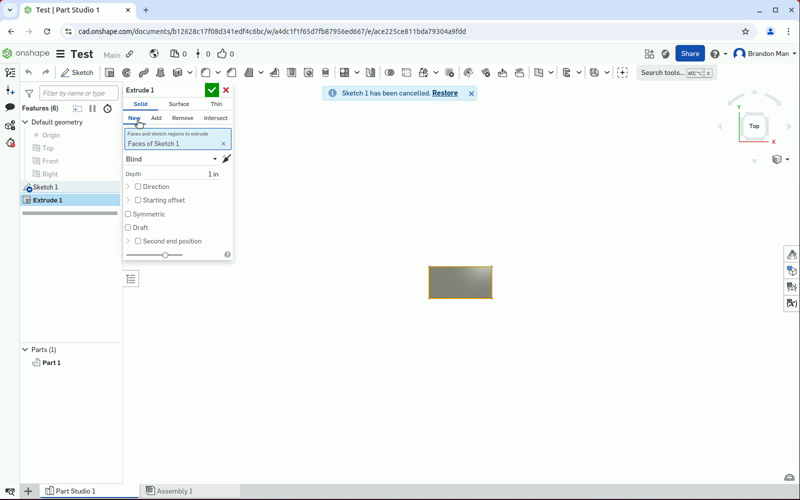
click(137, 120)
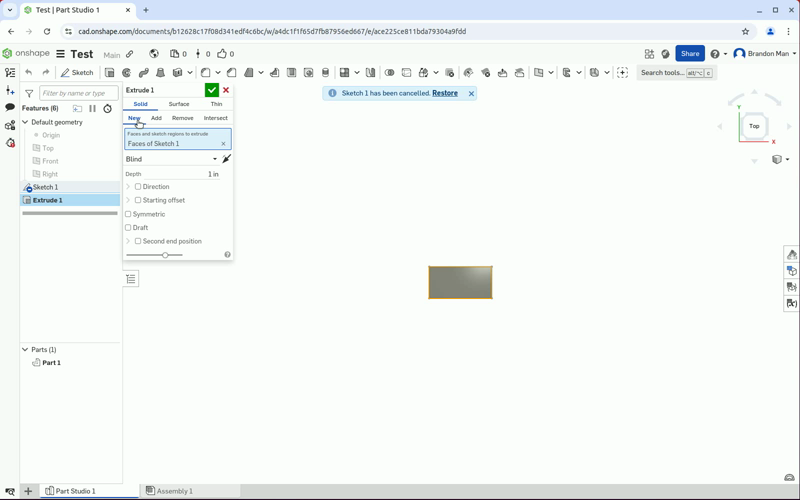
key(tab, 4)
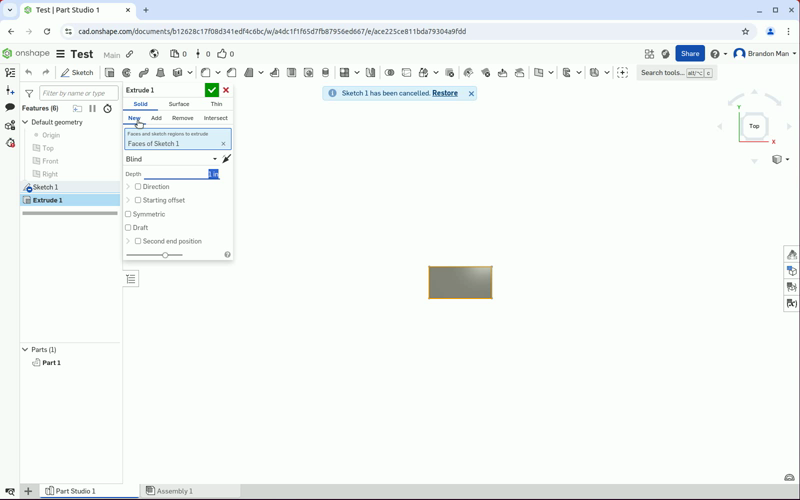
text(22.145)
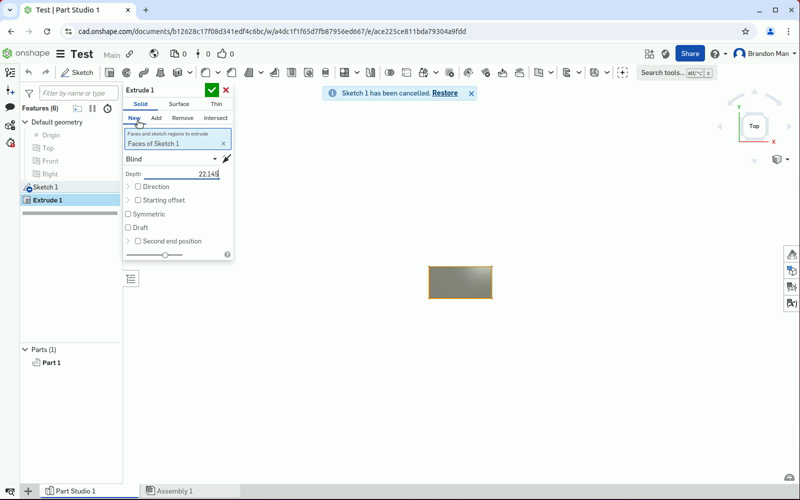
key(enter)
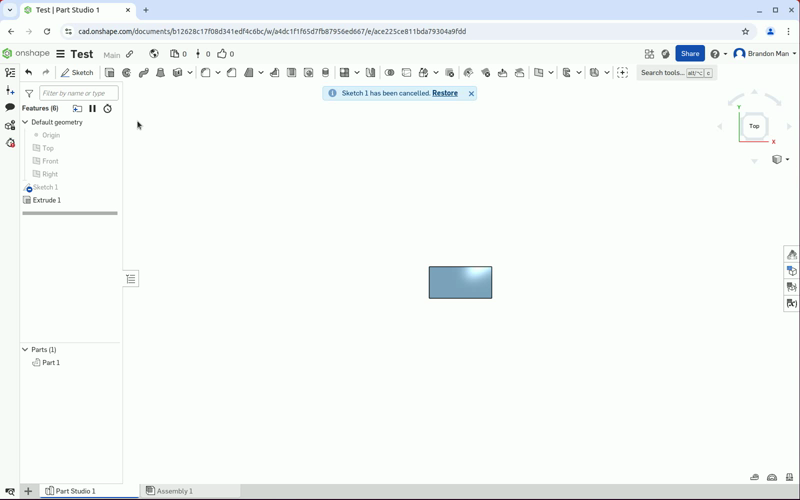
key(shift+h)
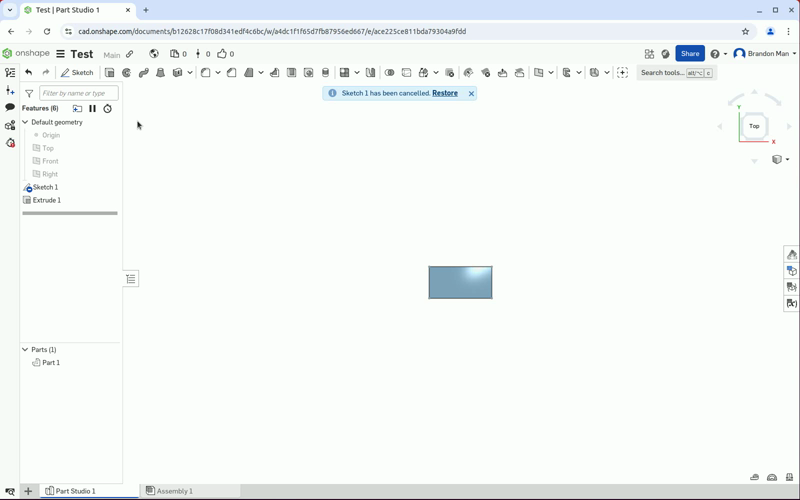
key(shift+h)
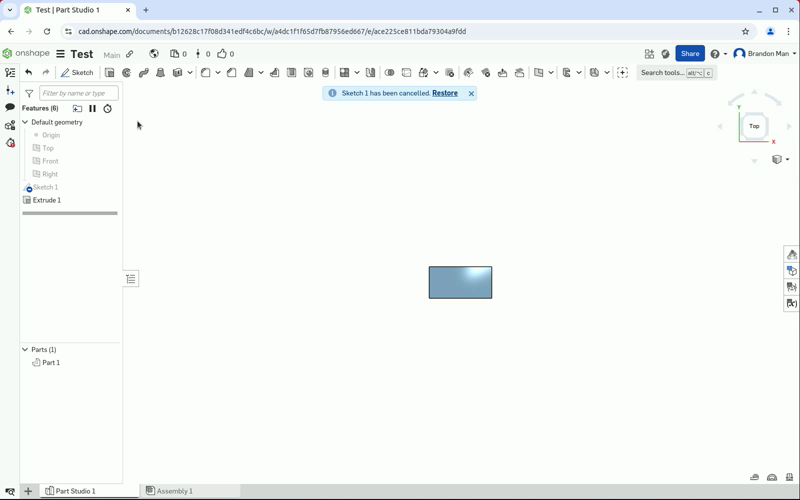
mouse_move(73, 189)
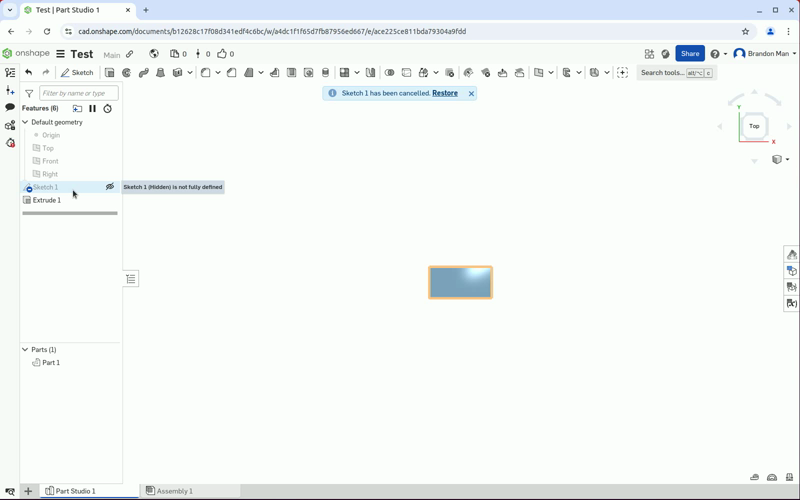
click(73, 189)
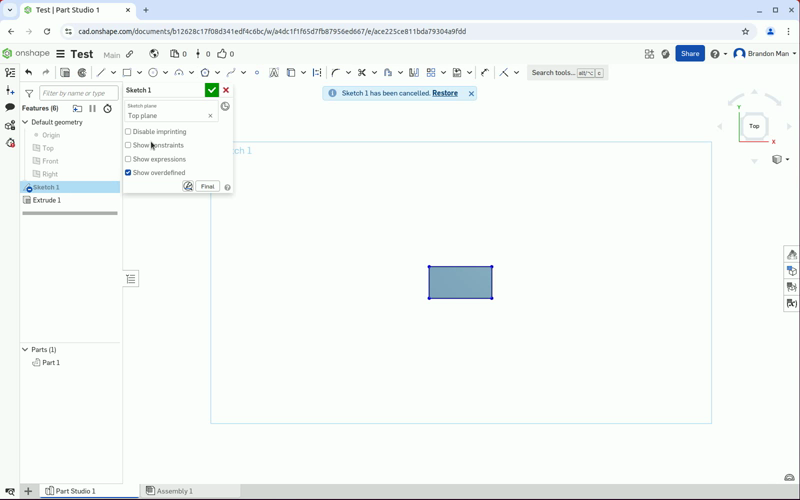
mouse_move(229, 92)
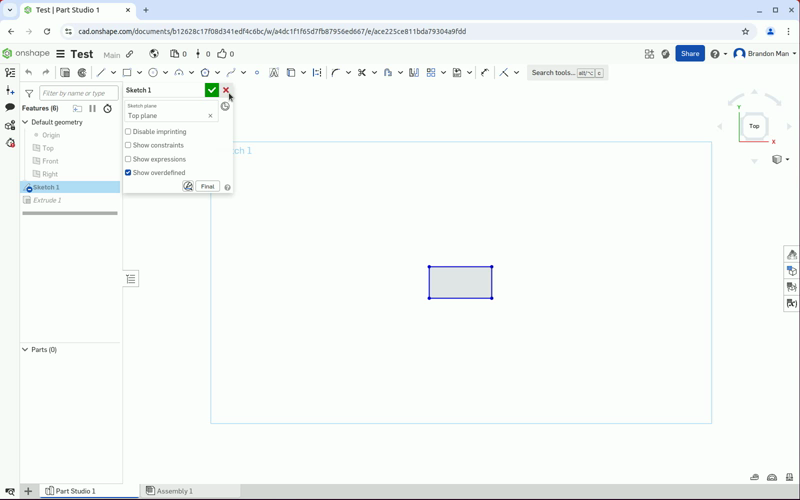
click(229, 92)
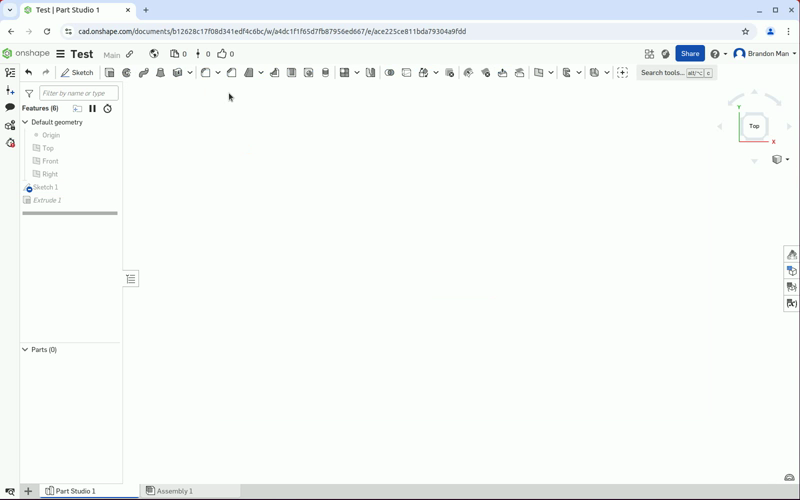
mouse_move(541, 75)
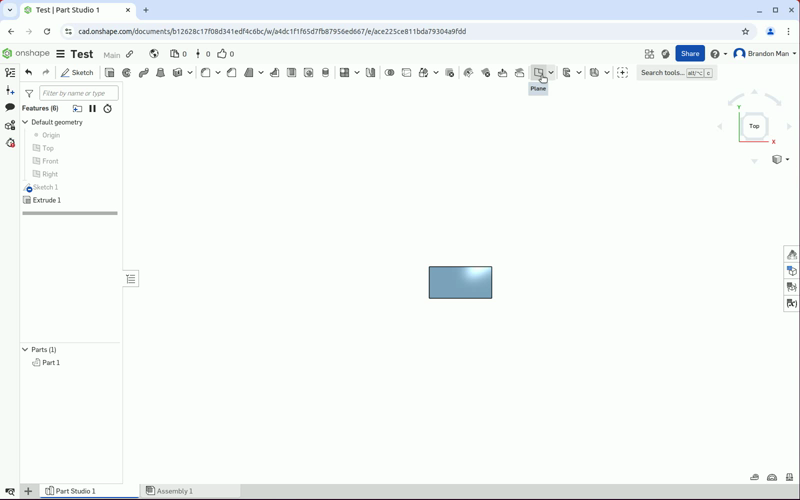
click(541, 75)
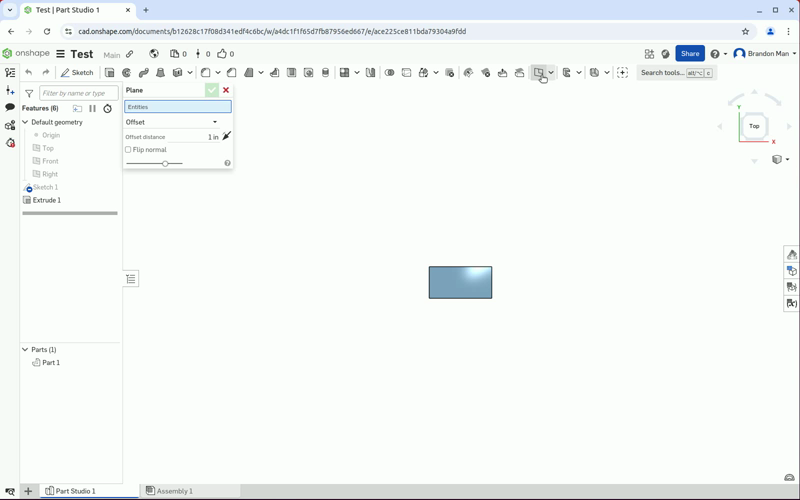
mouse_move(73, 150)
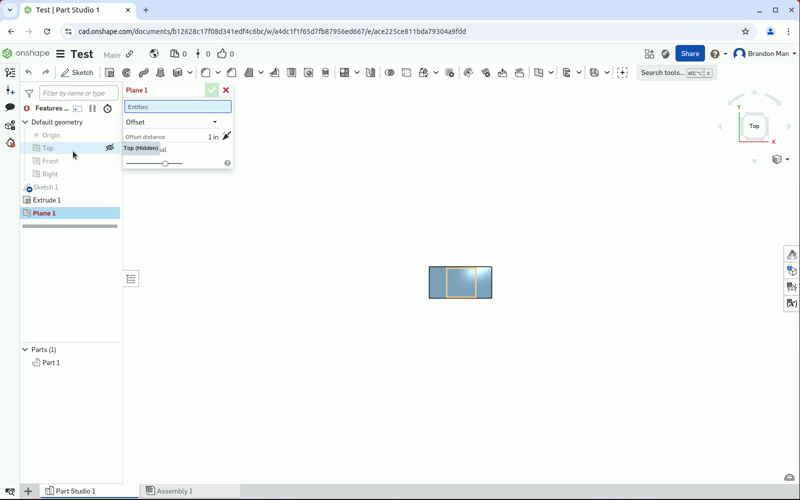
click(73, 150)
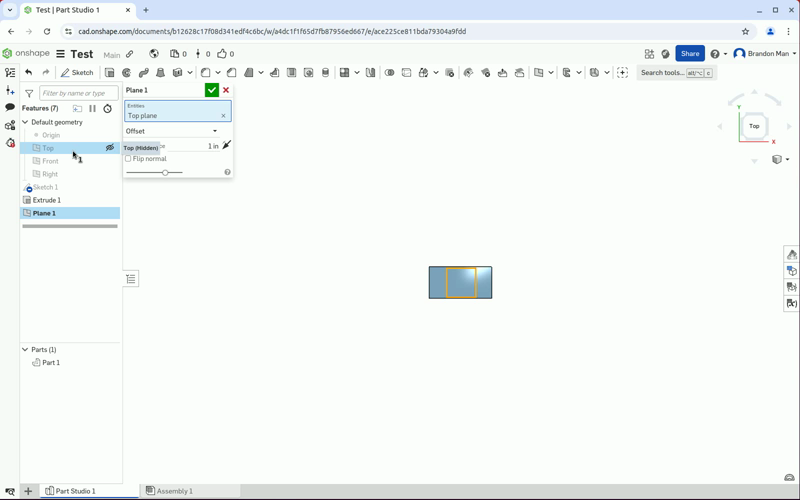
key(tab, 2)
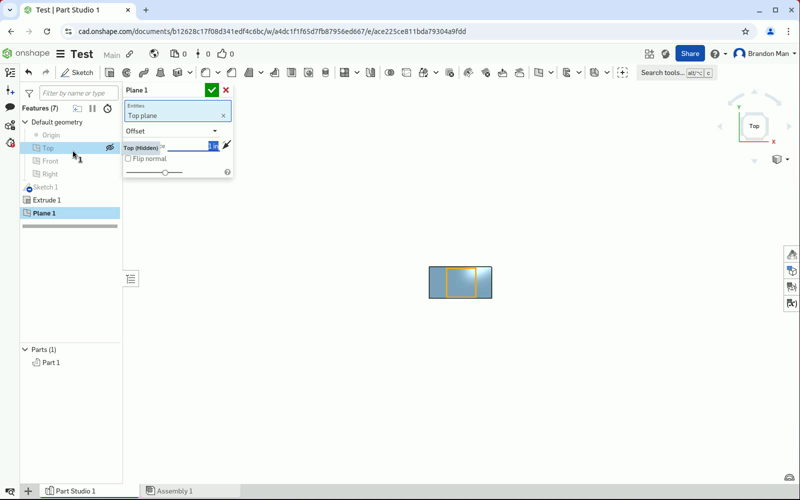
text(22.153)
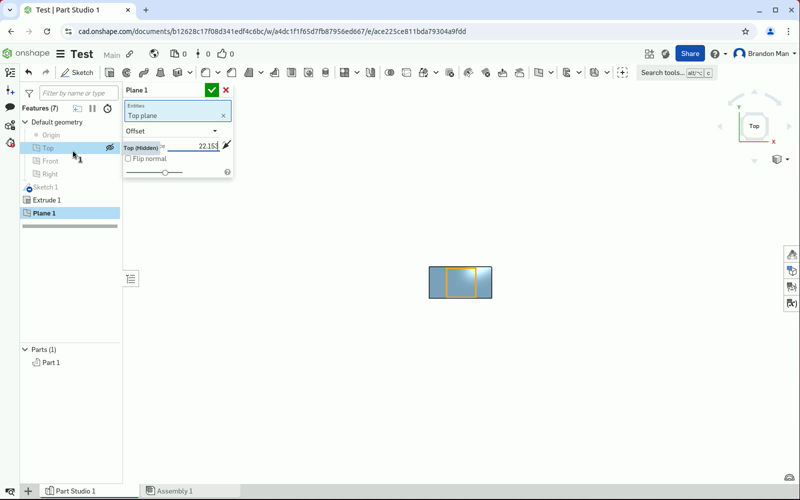
key(enter, 2)
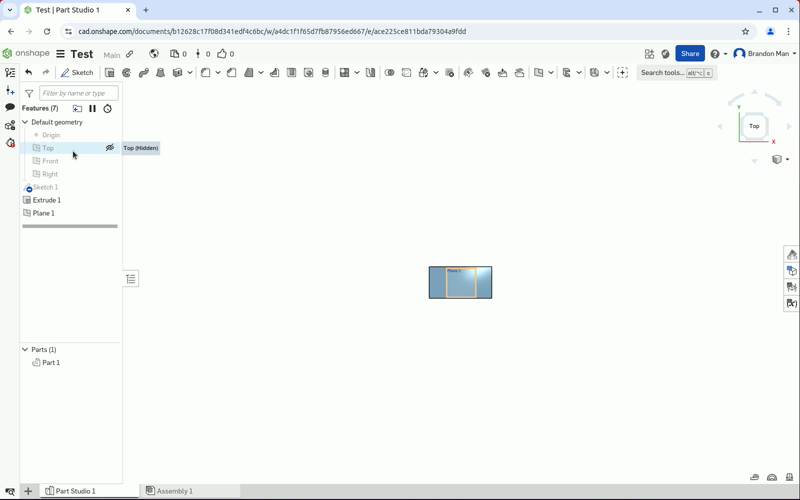
key(shift+s)
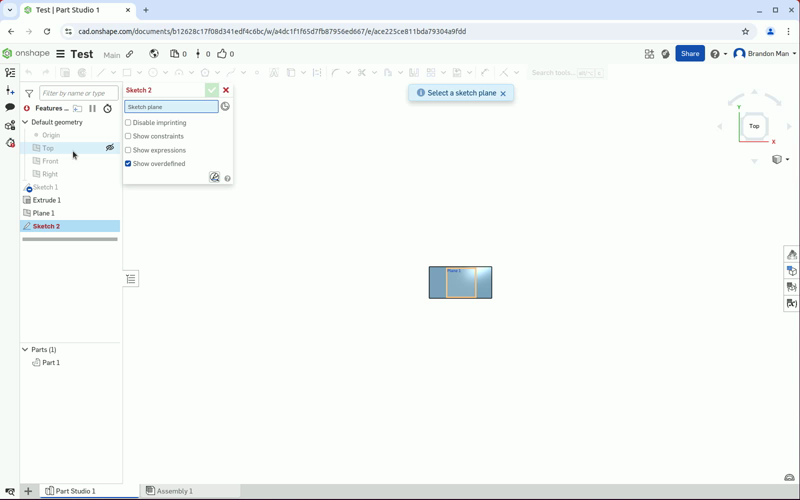
mouse_move(73, 215)
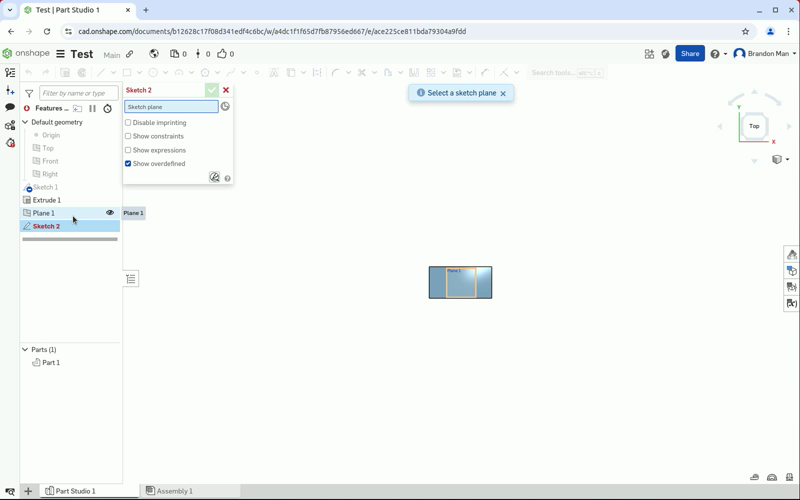
click(73, 215)
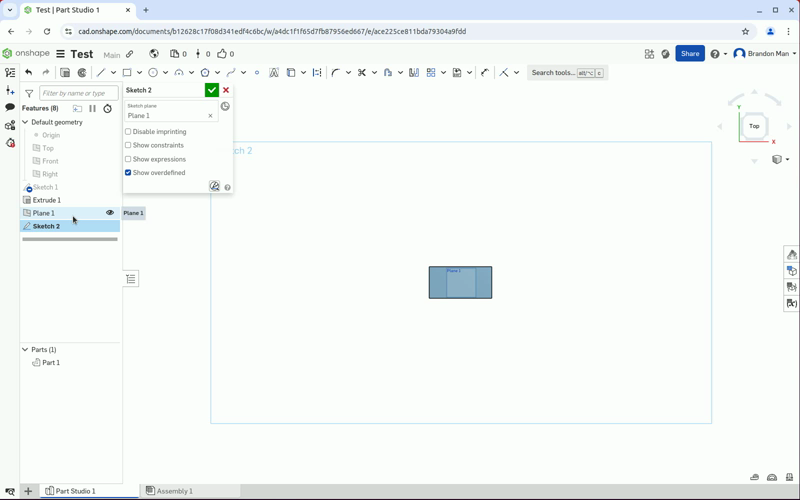
mouse_move(73, 352)
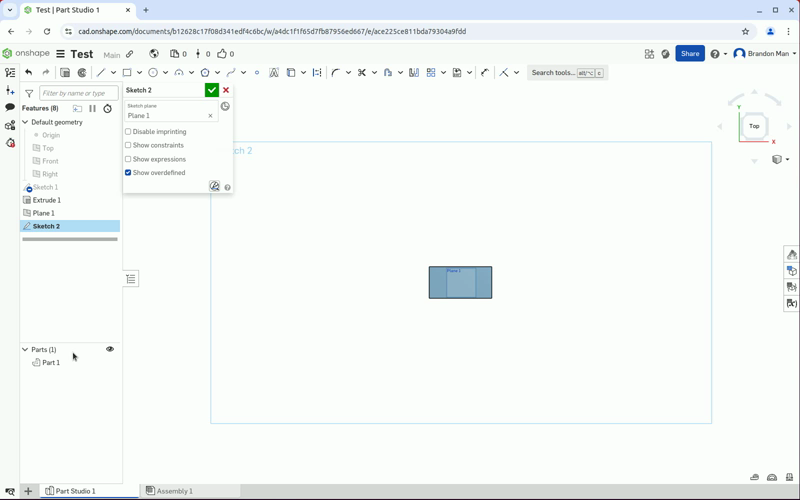
key(y)
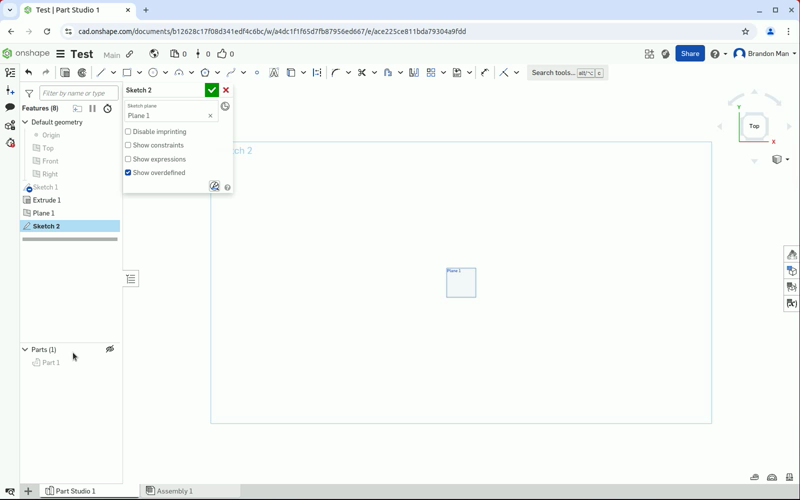
key(l)
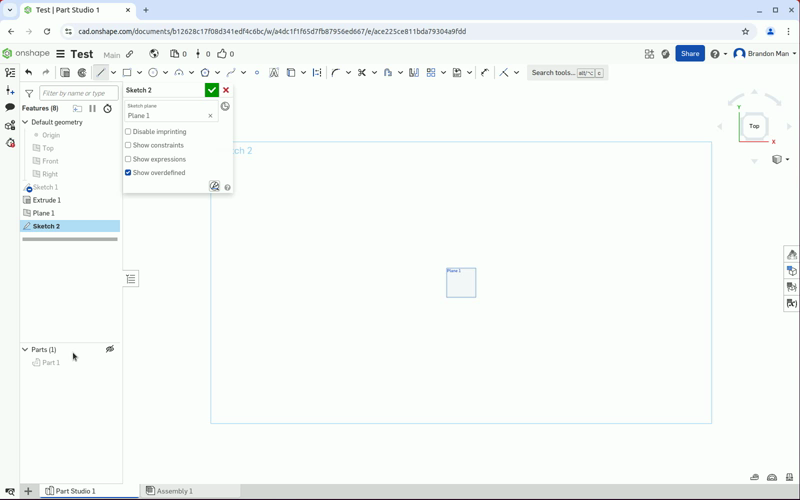
key_down(shift)
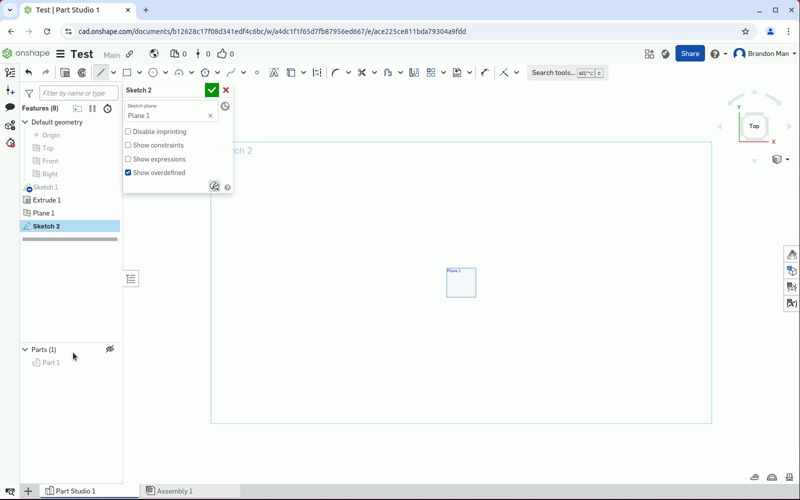
mouse_move(456, 286)
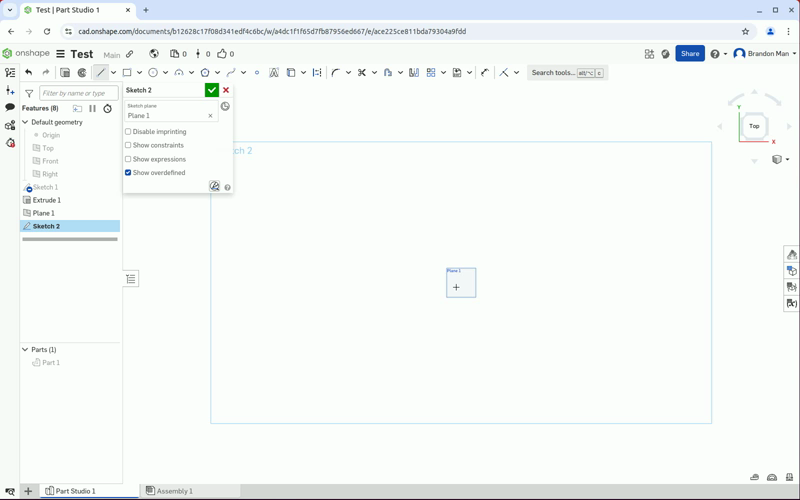
click(456, 286)
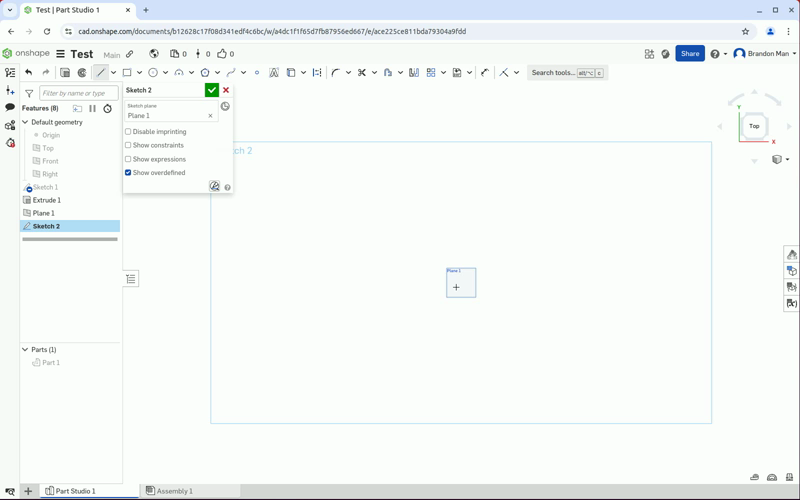
key_up(shift)
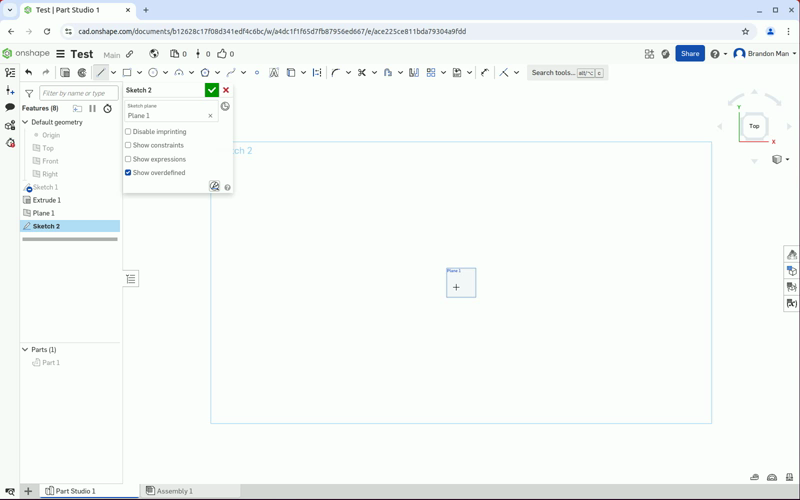
key_down(shift)
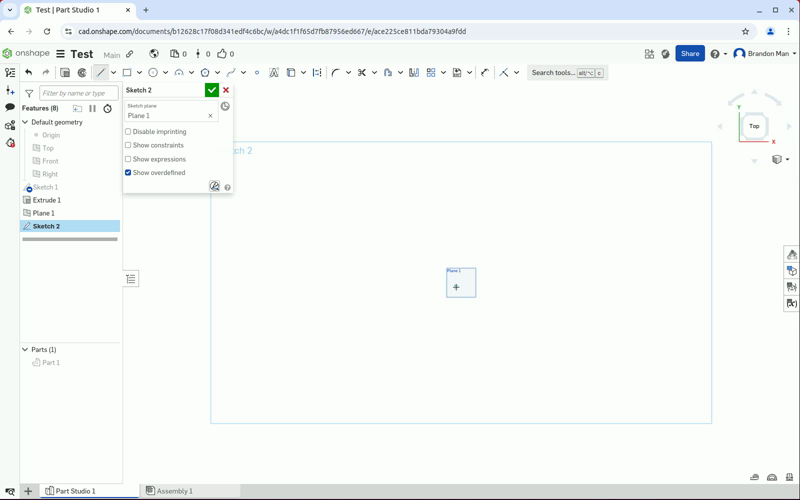
mouse_move(486, 286)
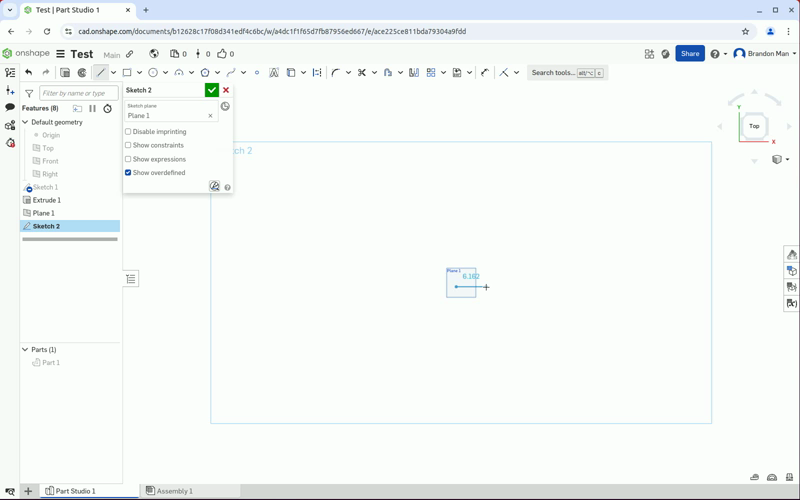
mouse_move(467, 286)
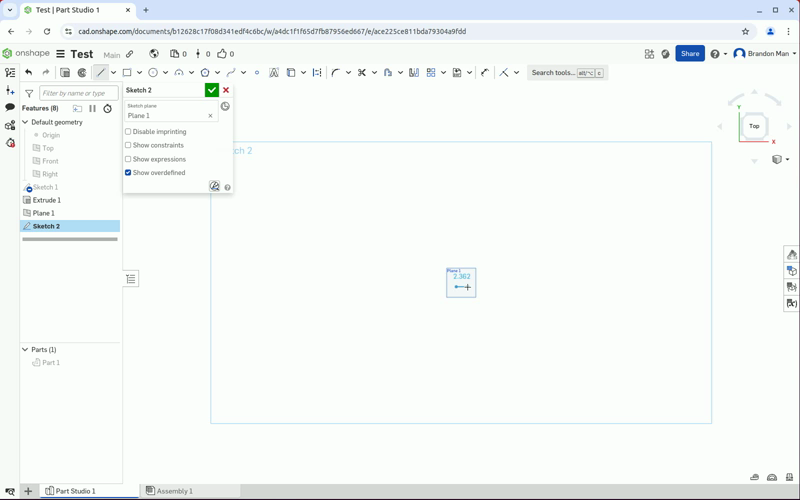
click(467, 286)
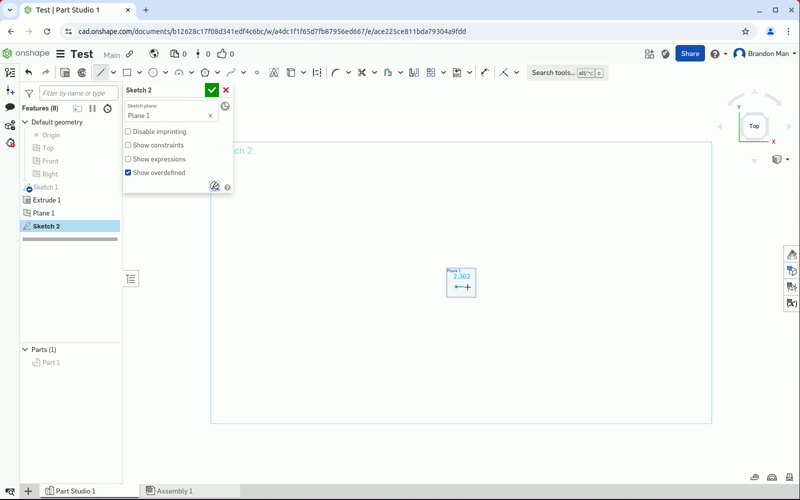
key_up(shift)
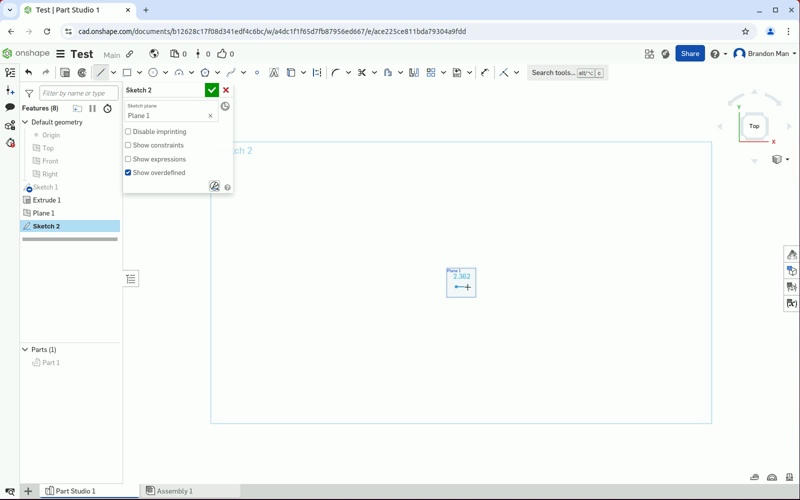
key_down(shift)
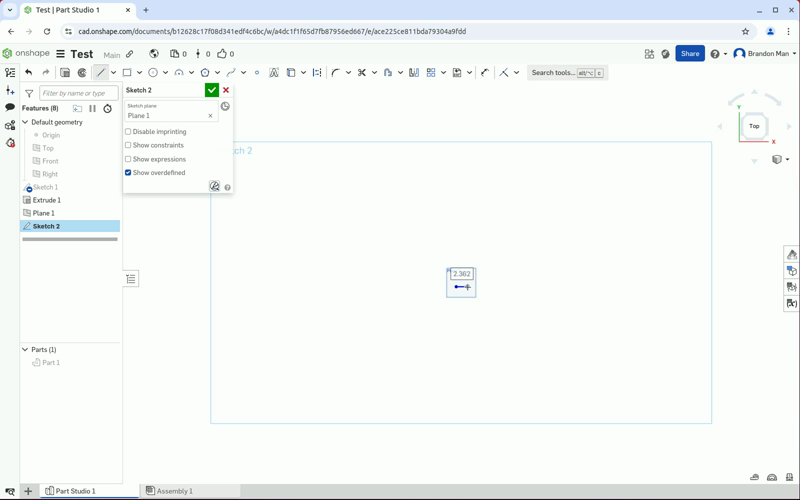
mouse_move(497, 286)
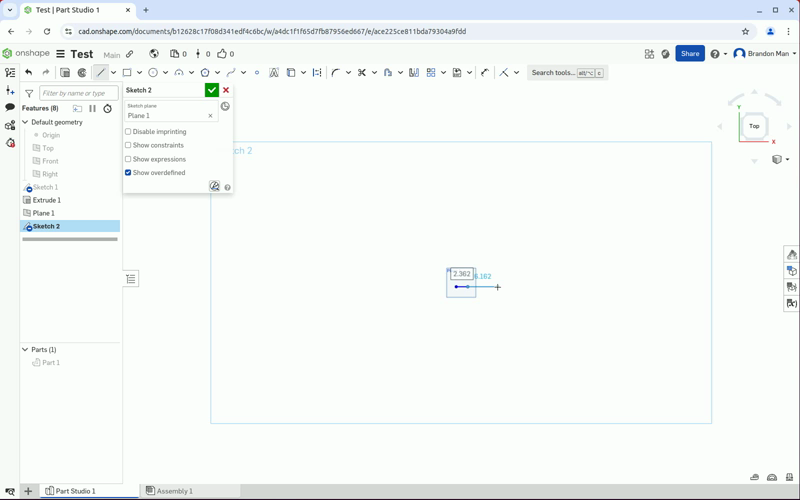
mouse_move(467, 279)
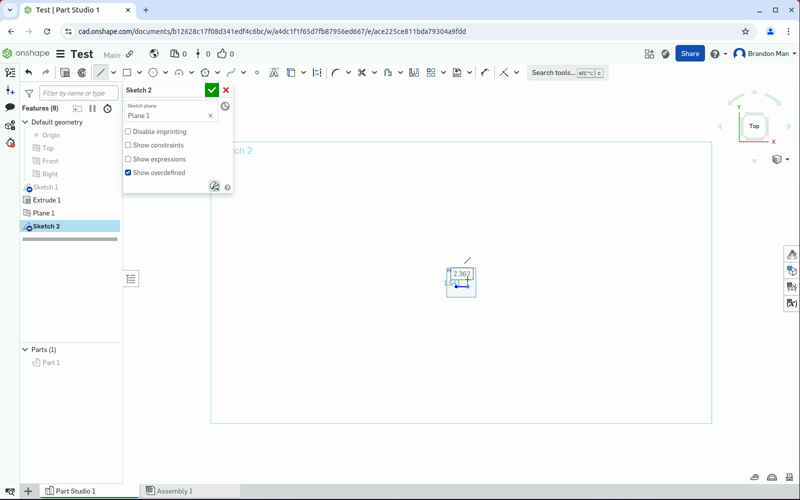
scroll(6)
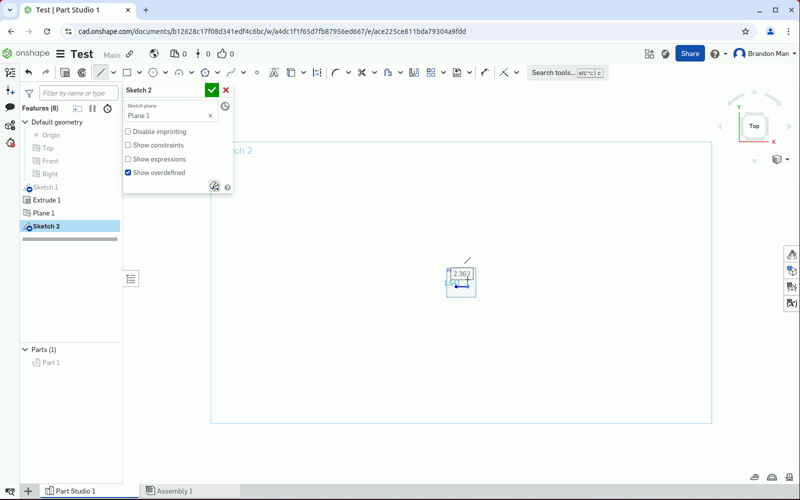
scroll(6)
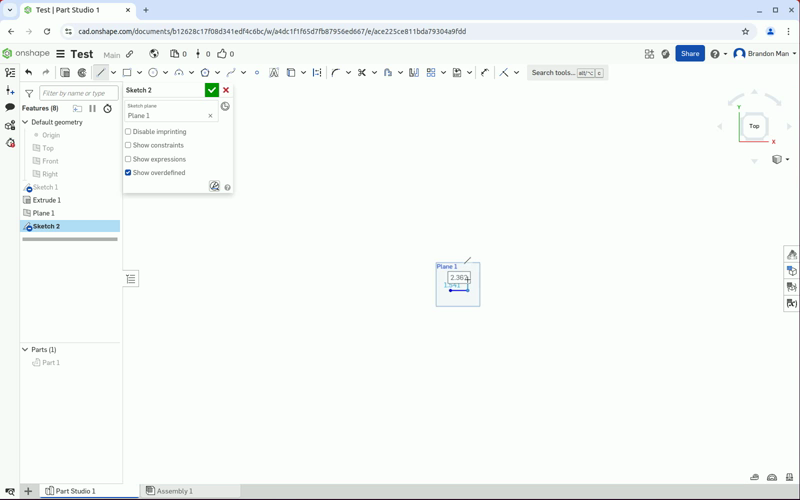
scroll(6)
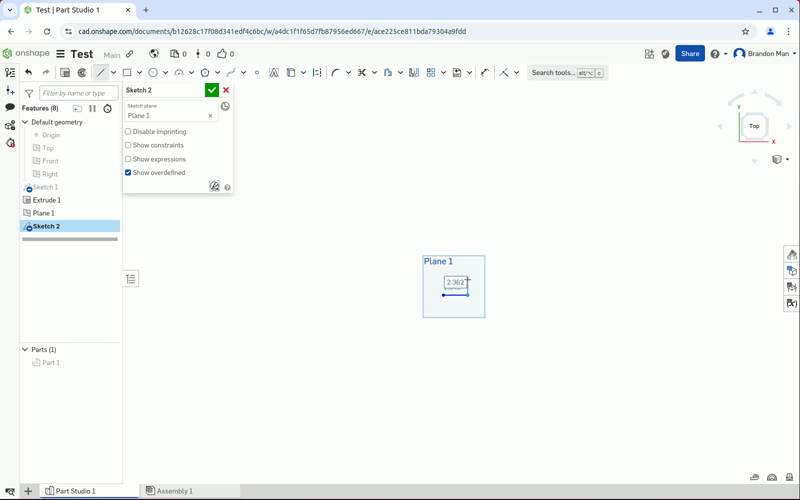
scroll(6)
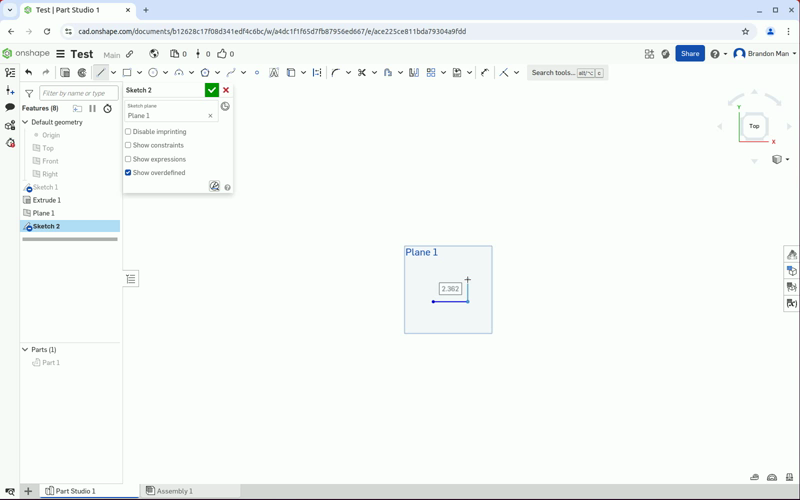
scroll(6)
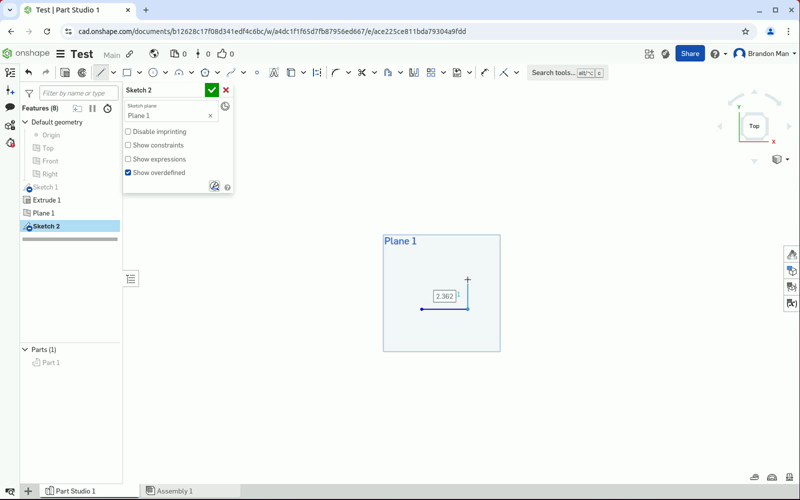
scroll(6)
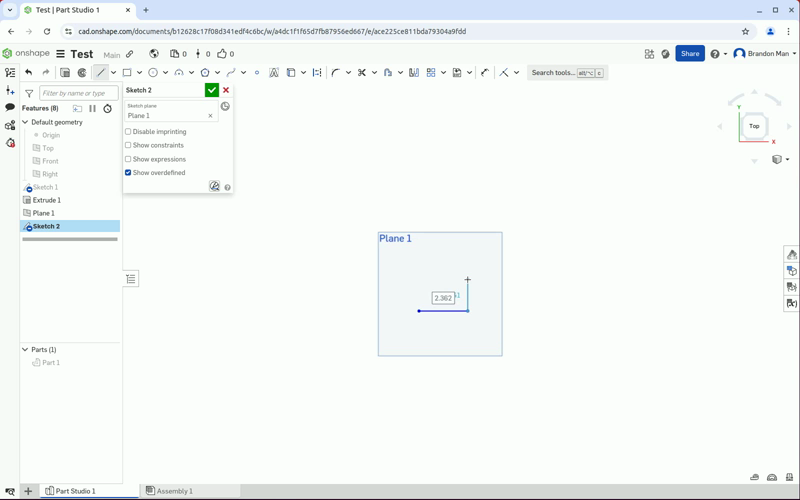
scroll(6)
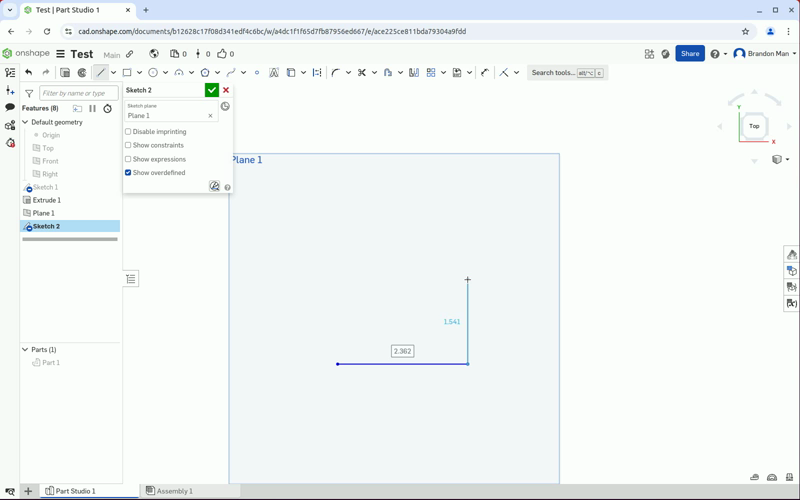
click(467, 279)
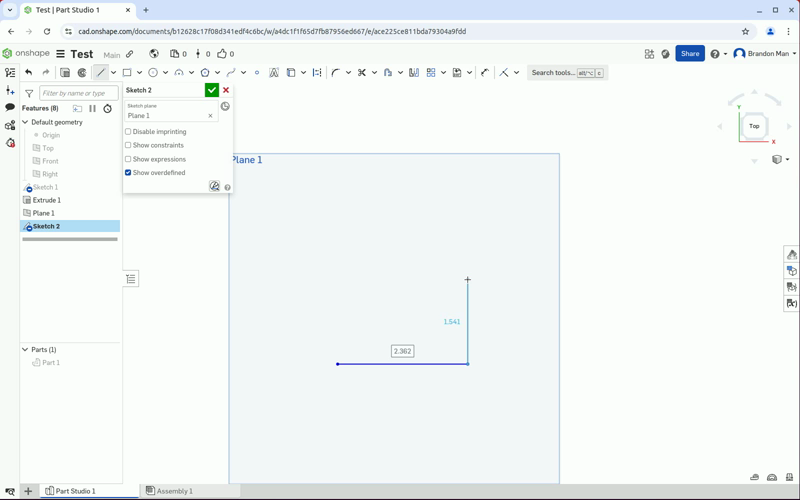
scroll(-6)
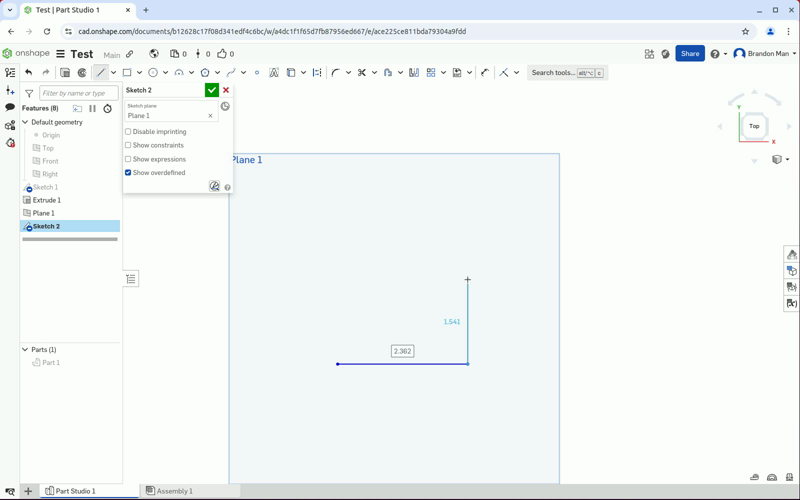
scroll(-6)
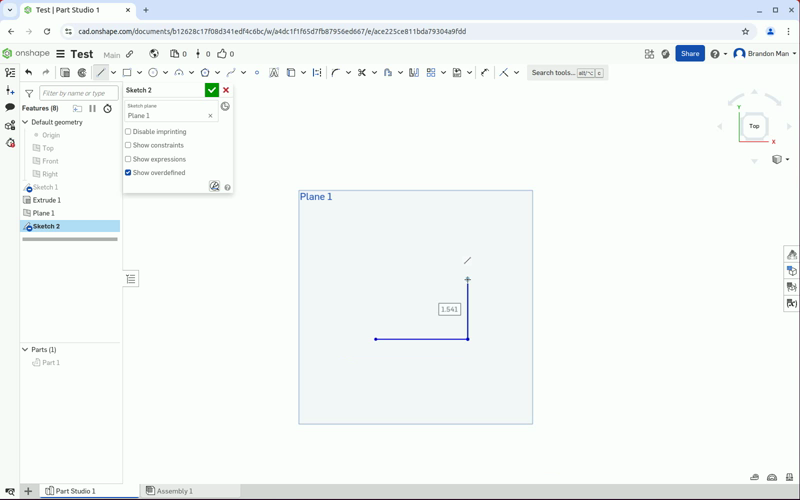
scroll(-6)
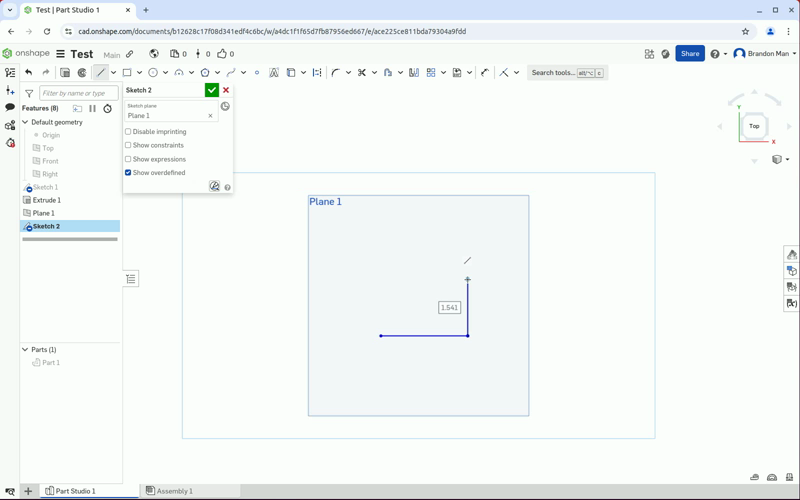
scroll(-6)
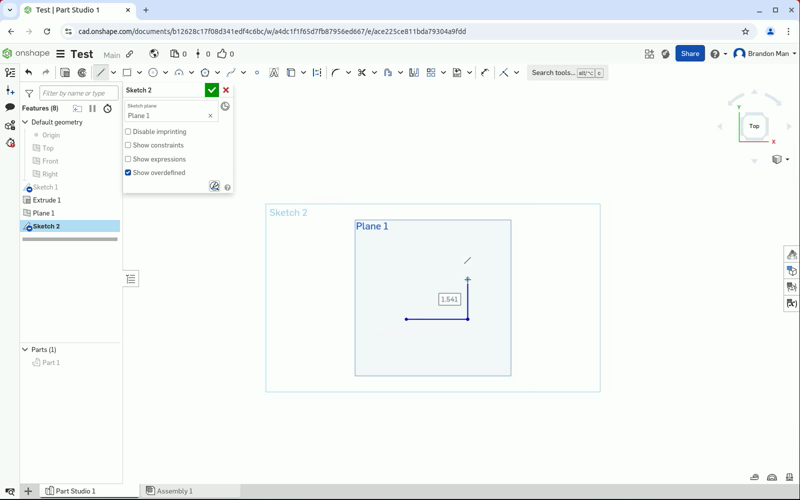
scroll(-6)
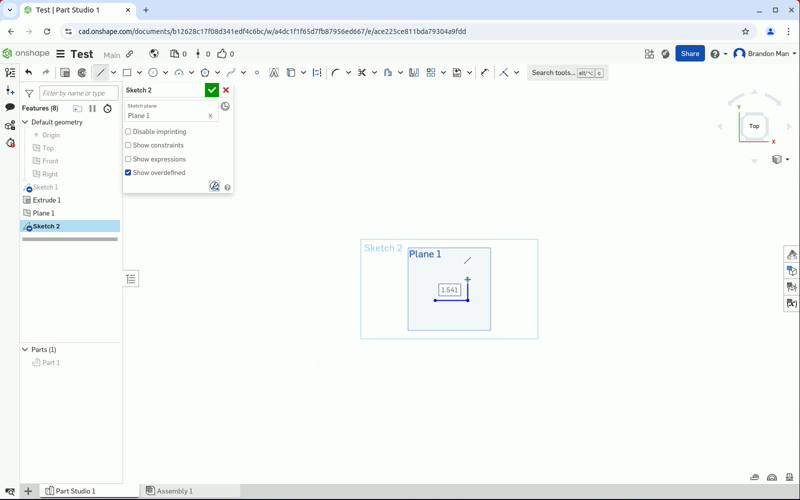
scroll(-6)
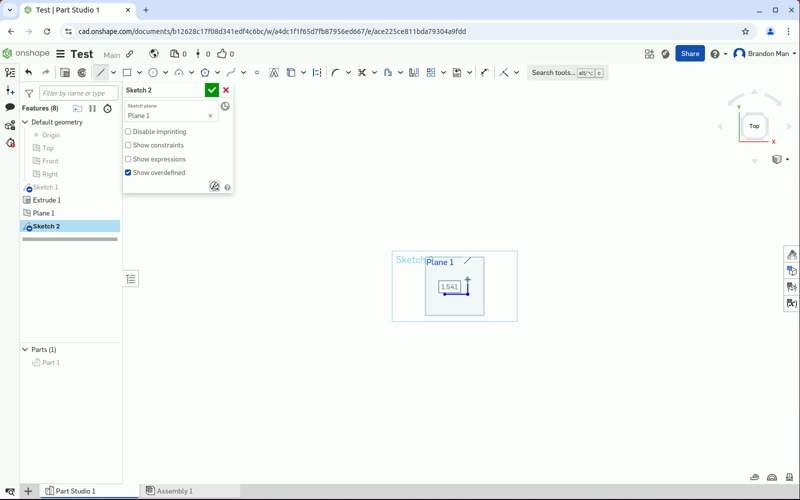
scroll(-6)
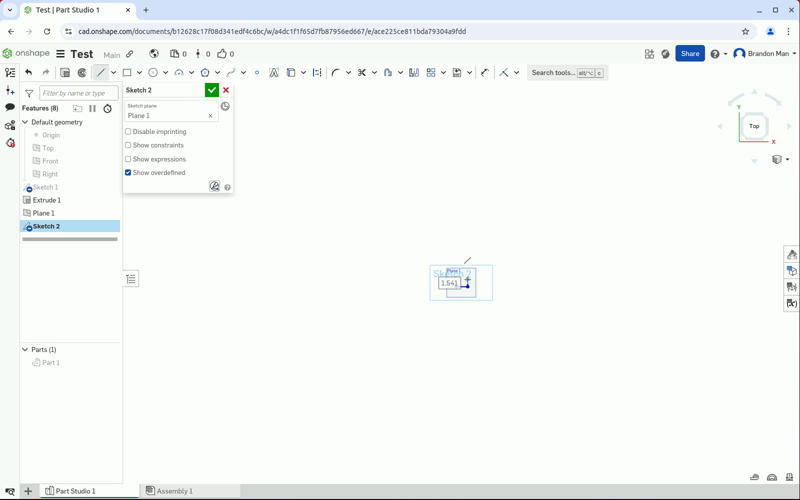
key_up(shift)
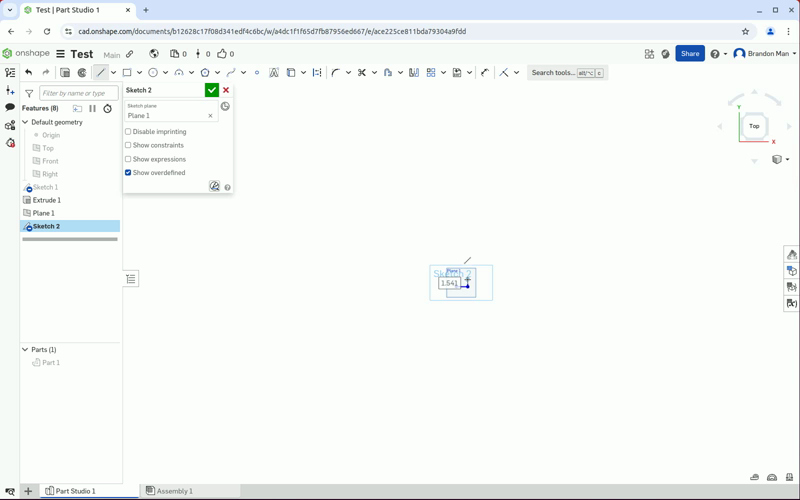
key_down(shift)
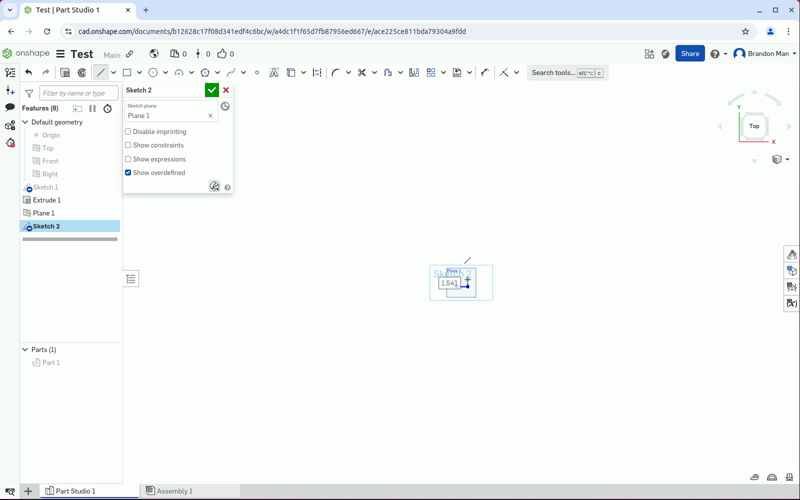
mouse_move(497, 279)
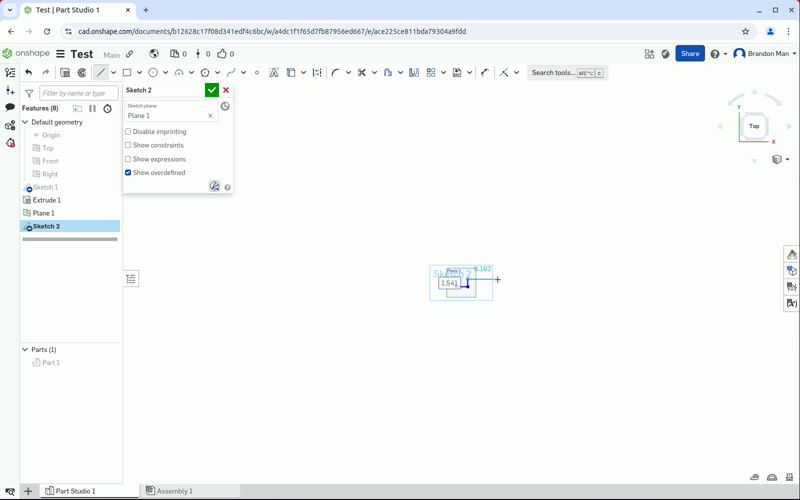
mouse_move(456, 279)
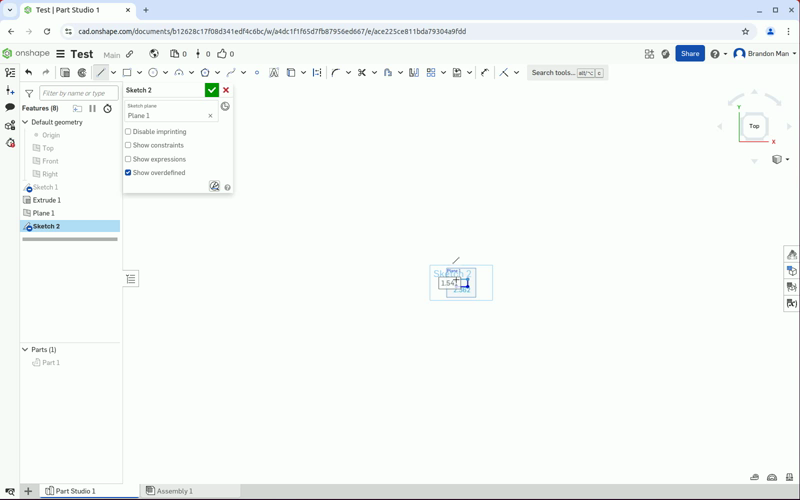
click(456, 279)
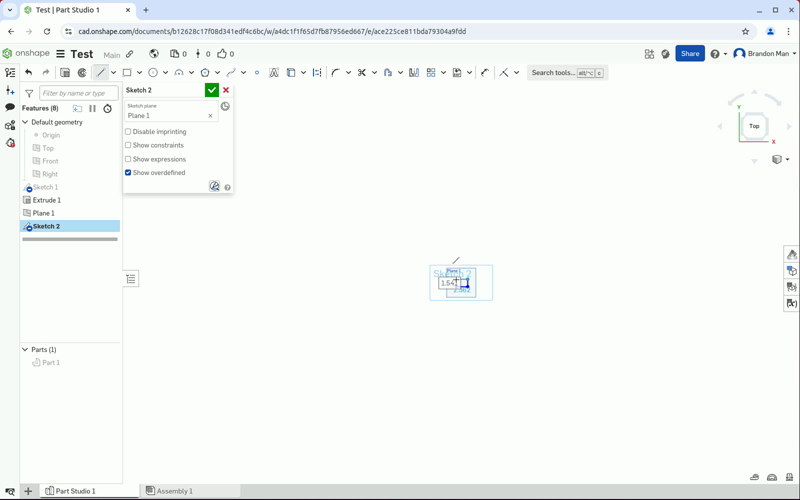
key_up(shift)
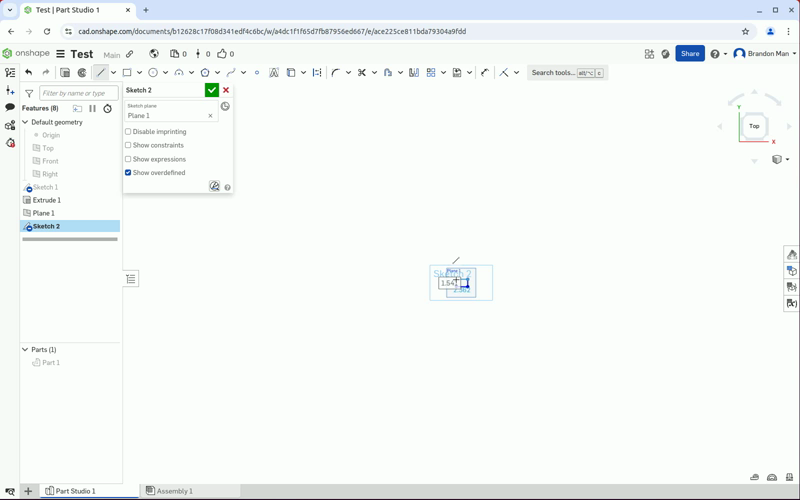
mouse_move(486, 279)
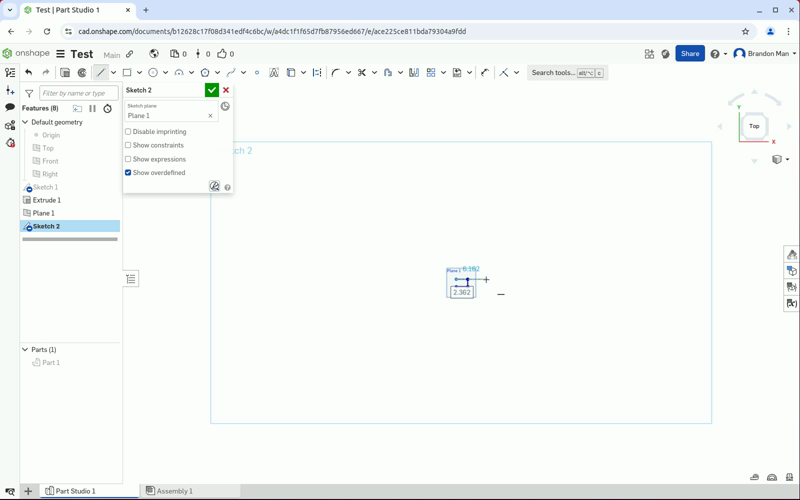
key_down(shift)
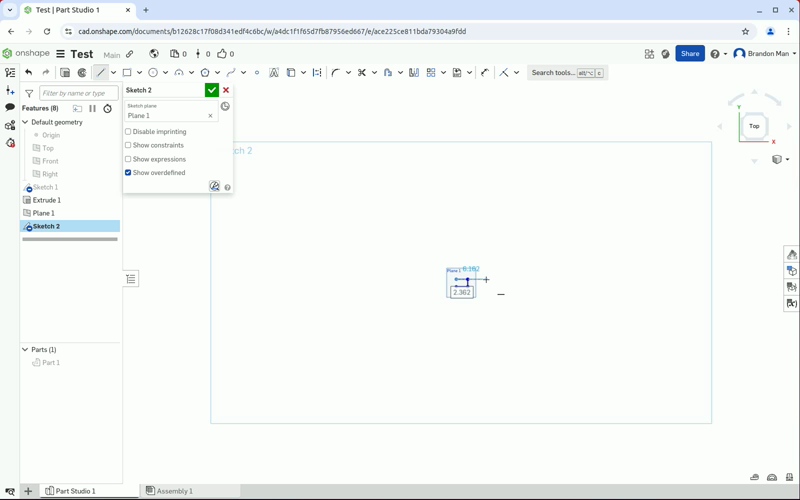
mouse_move(456, 286)
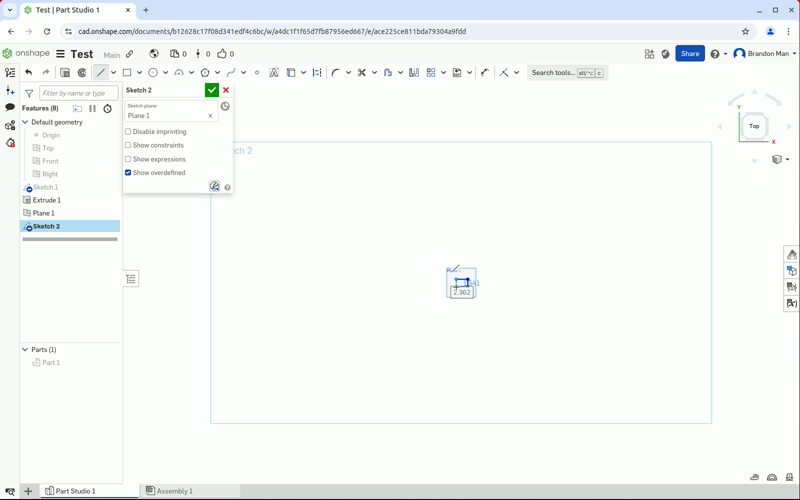
scroll(6)
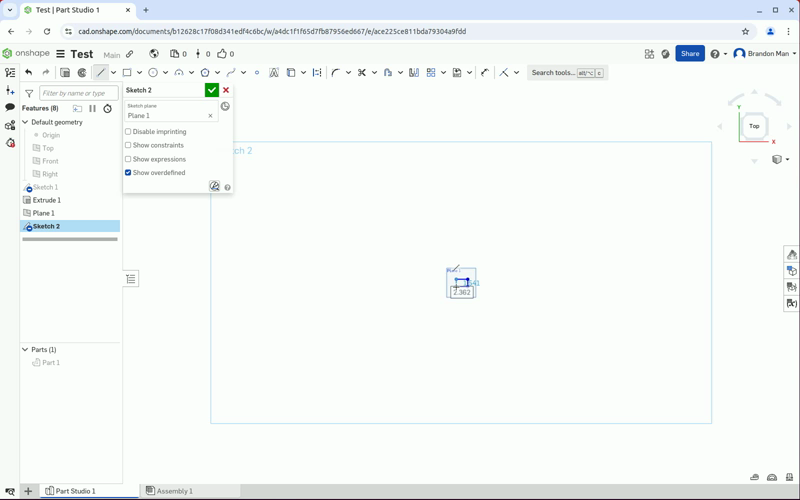
scroll(6)
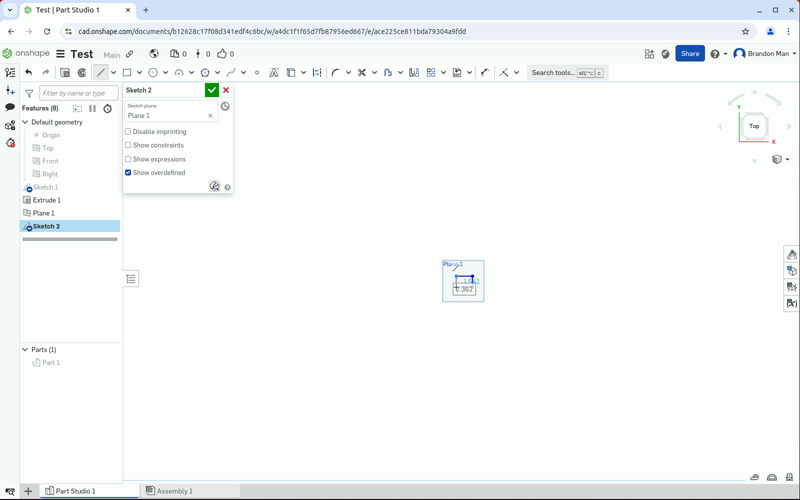
scroll(6)
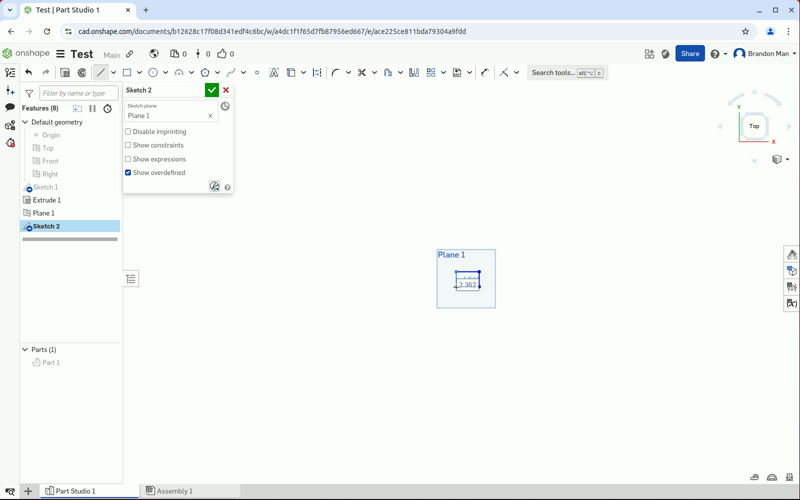
scroll(6)
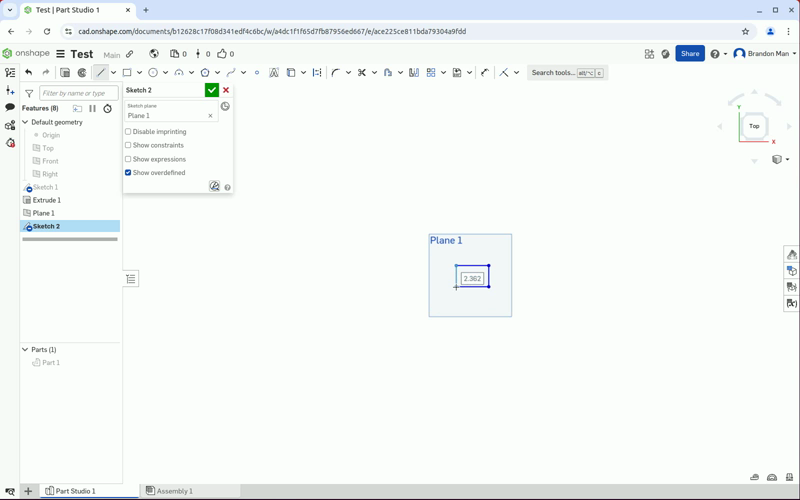
scroll(6)
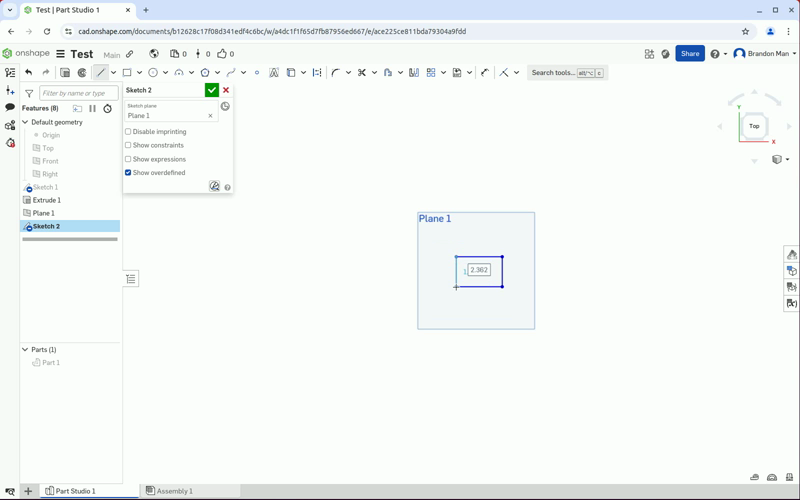
scroll(6)
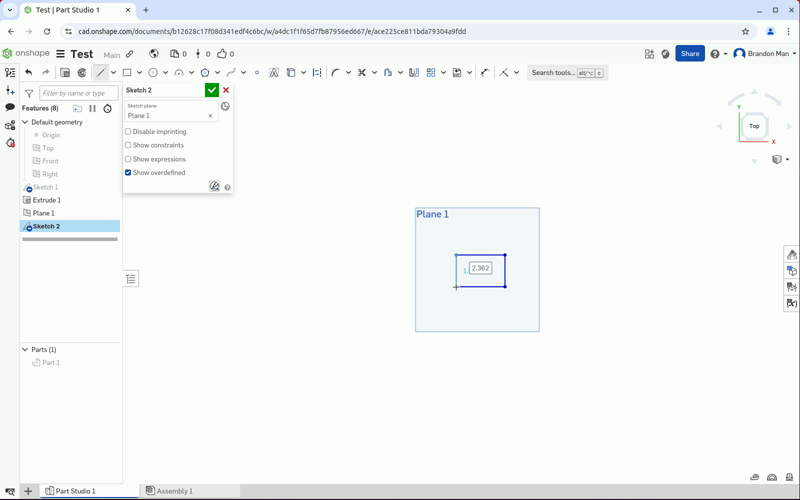
scroll(6)
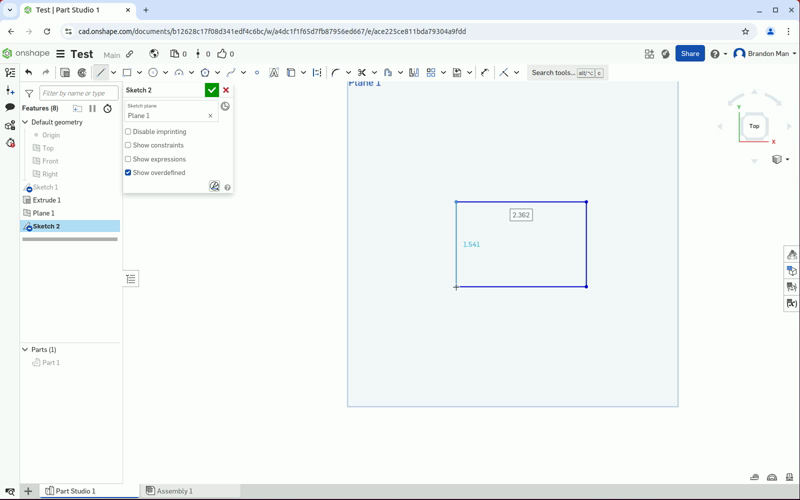
key_up(shift)
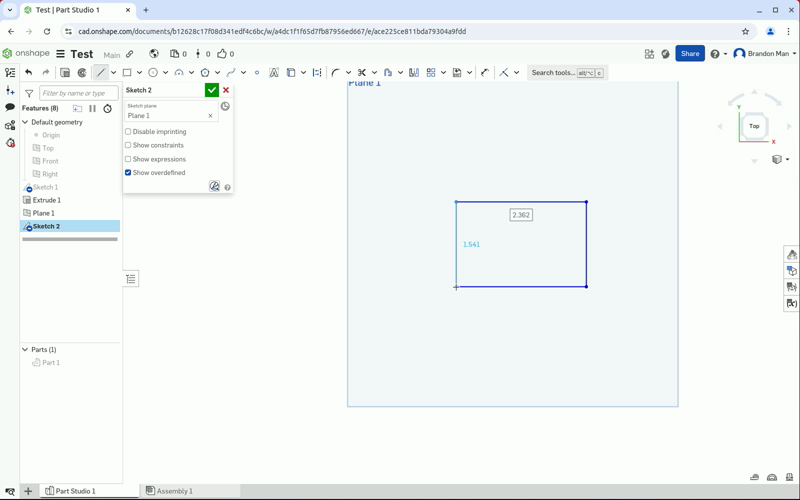
click(456, 286)
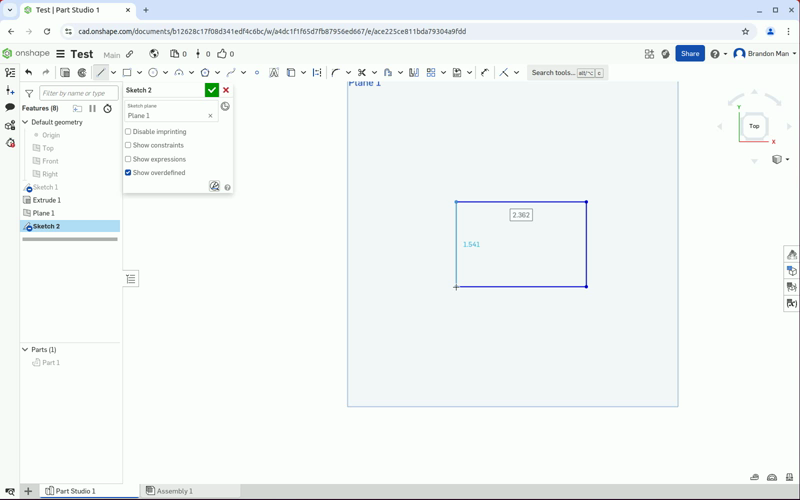
scroll(-6)
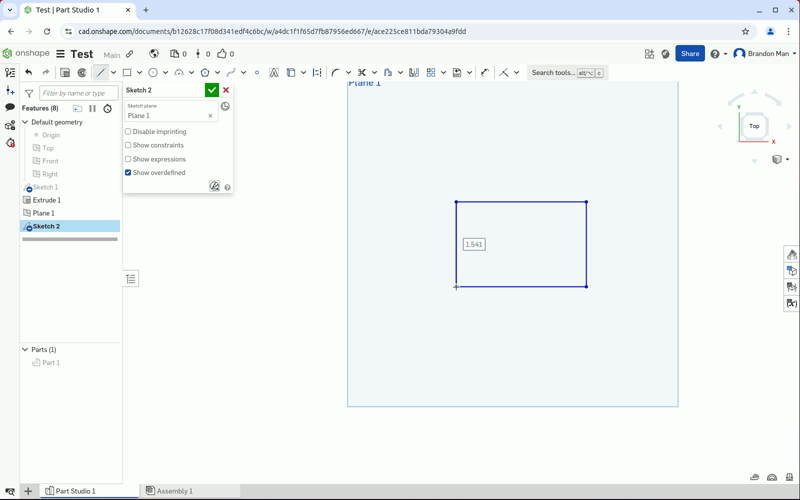
scroll(-6)
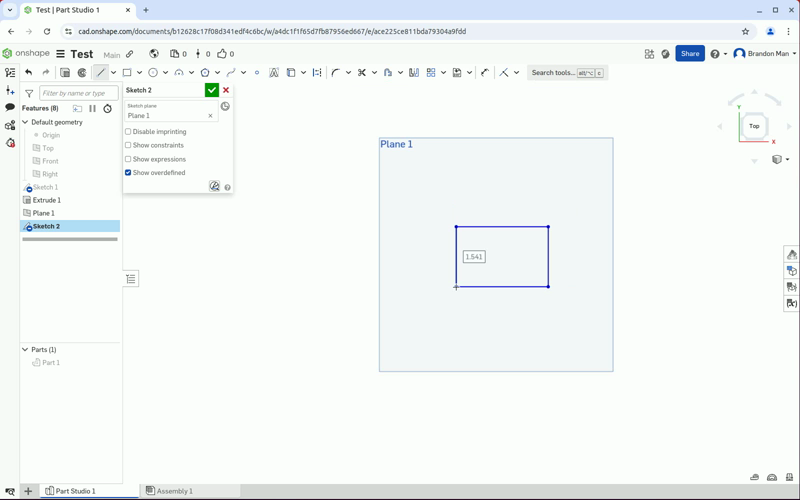
scroll(-6)
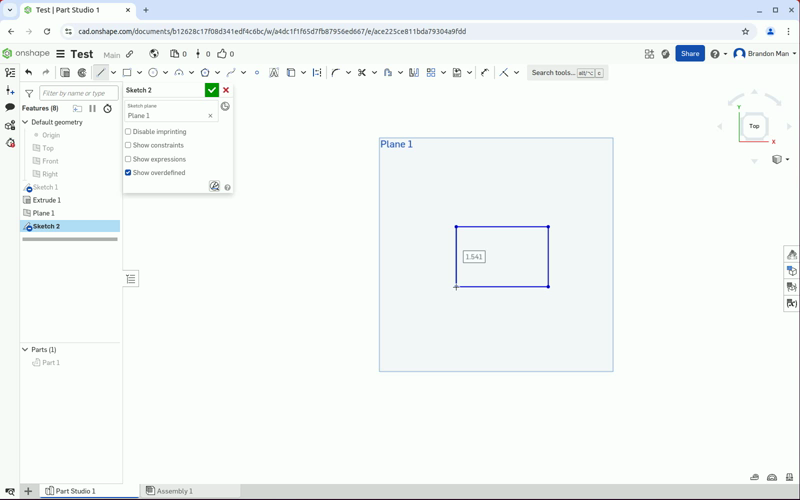
scroll(-6)
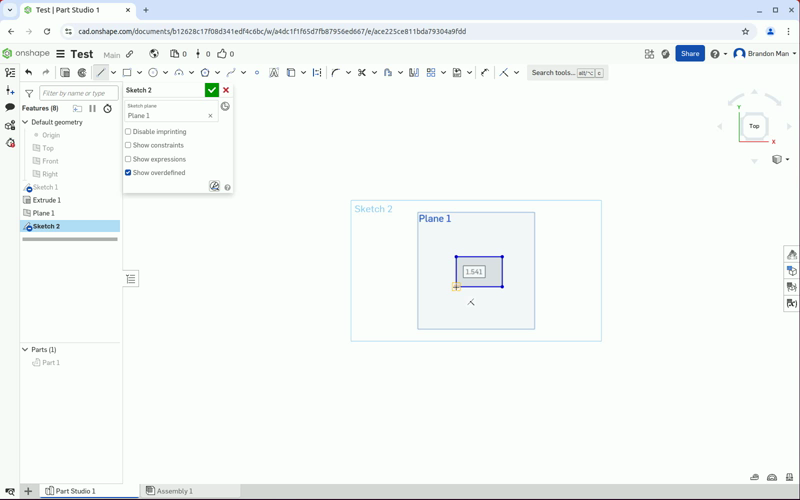
scroll(-6)
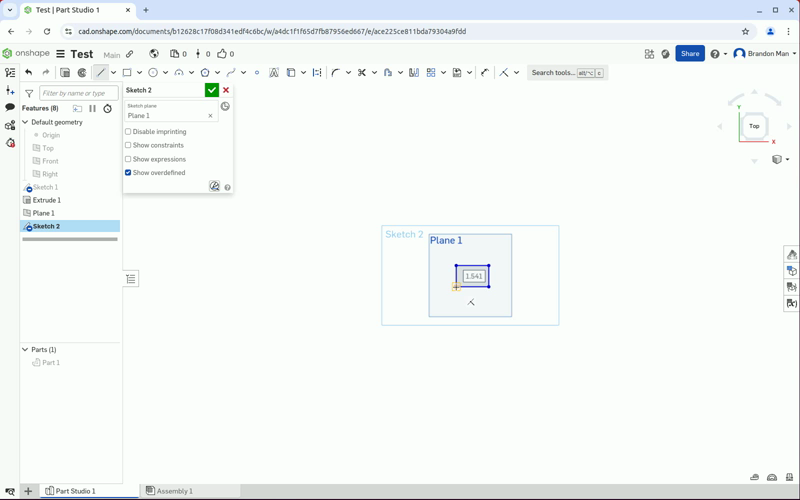
scroll(-6)
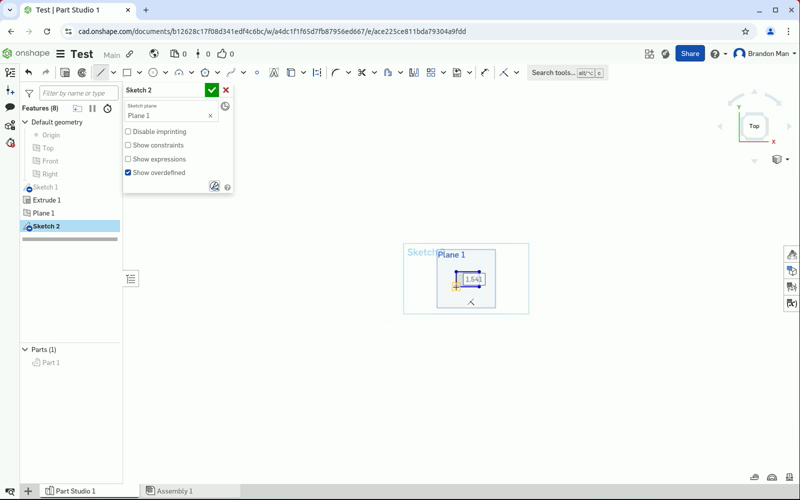
scroll(-6)
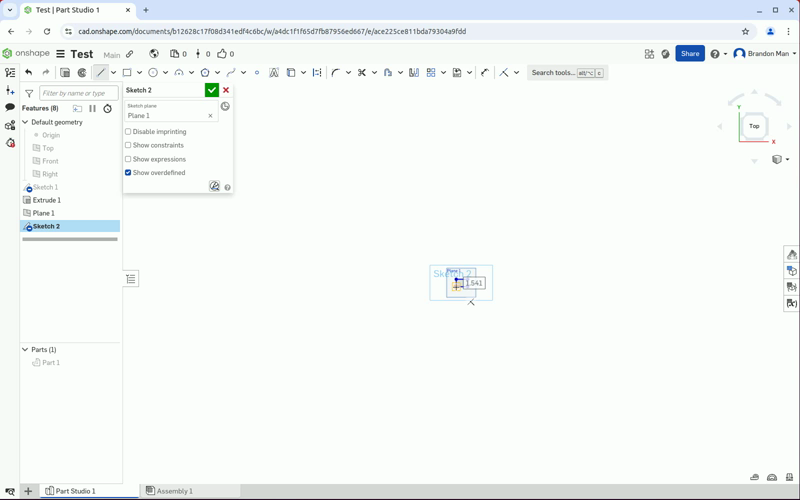
key(esc)
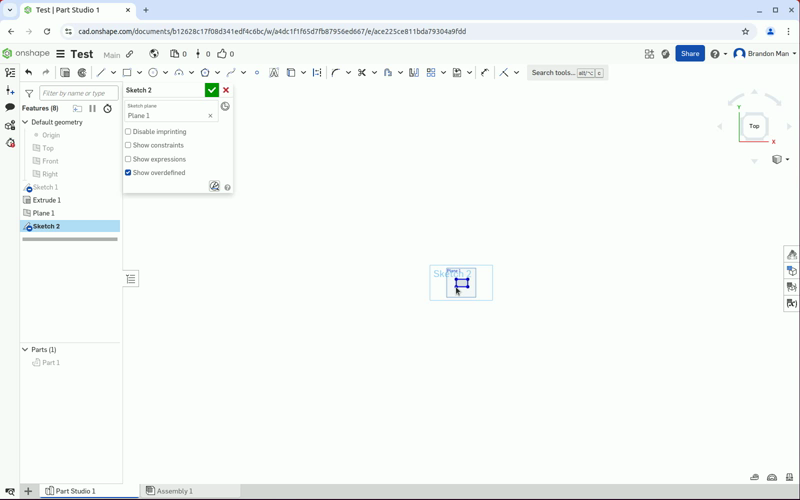
mouse_move(465, 282)
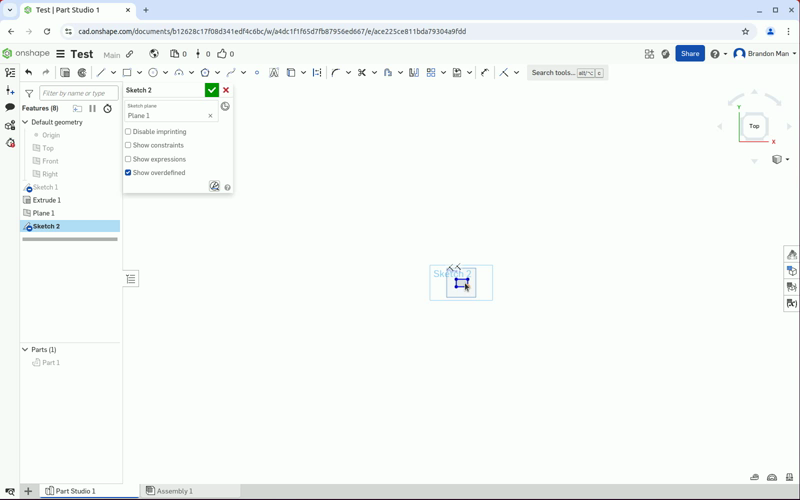
scroll(6)
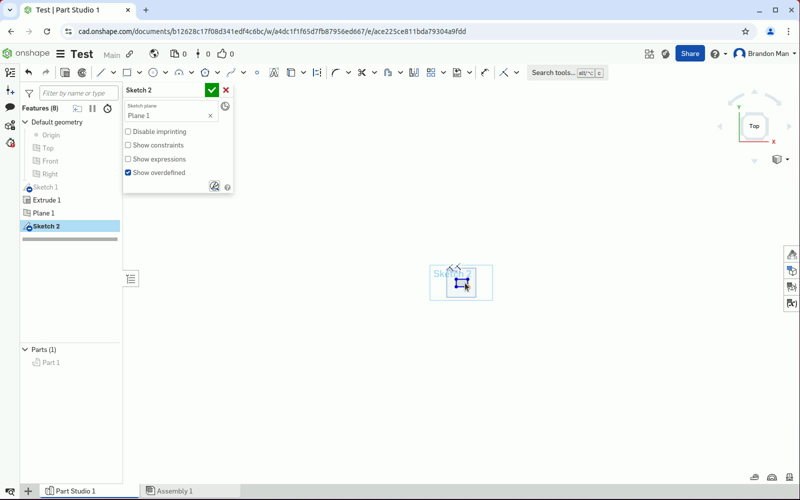
scroll(6)
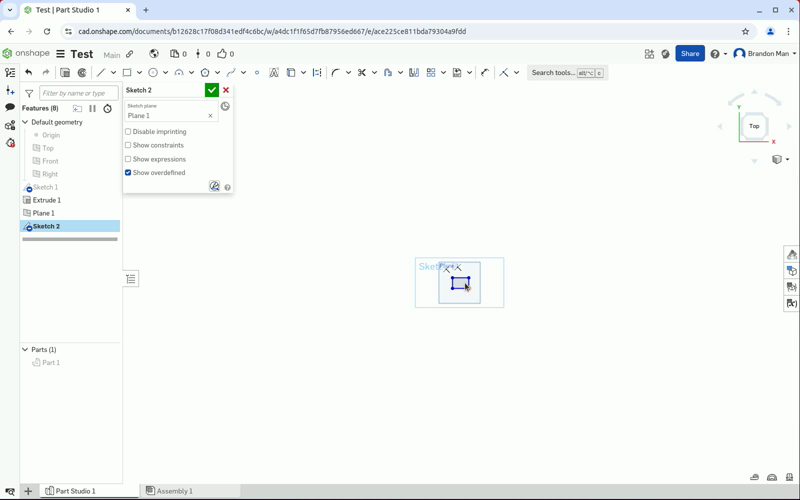
scroll(6)
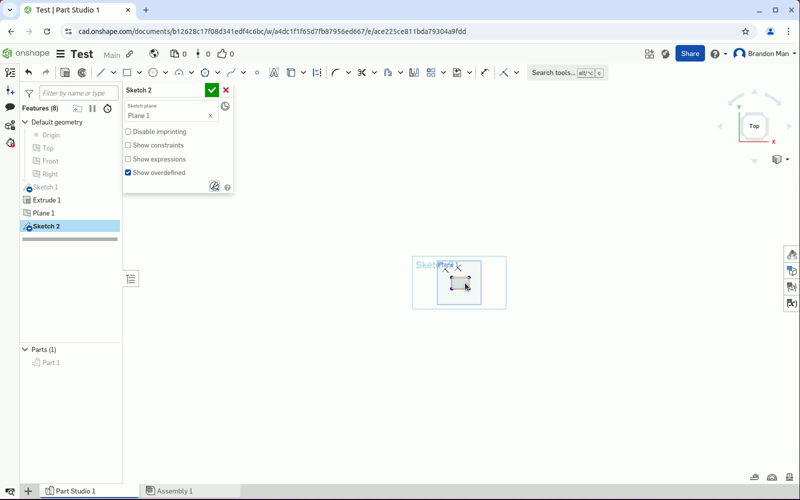
scroll(6)
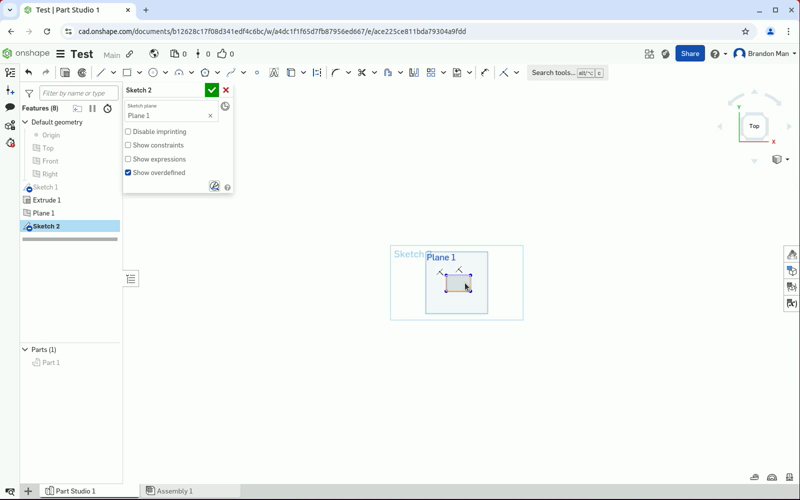
scroll(6)
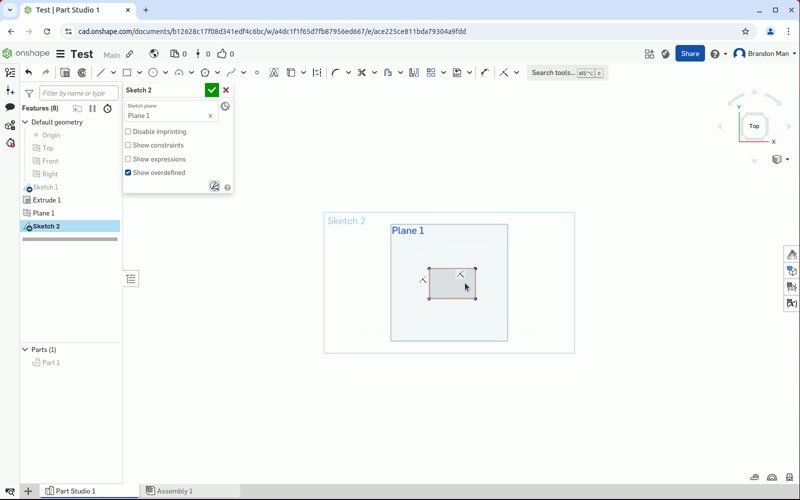
scroll(6)
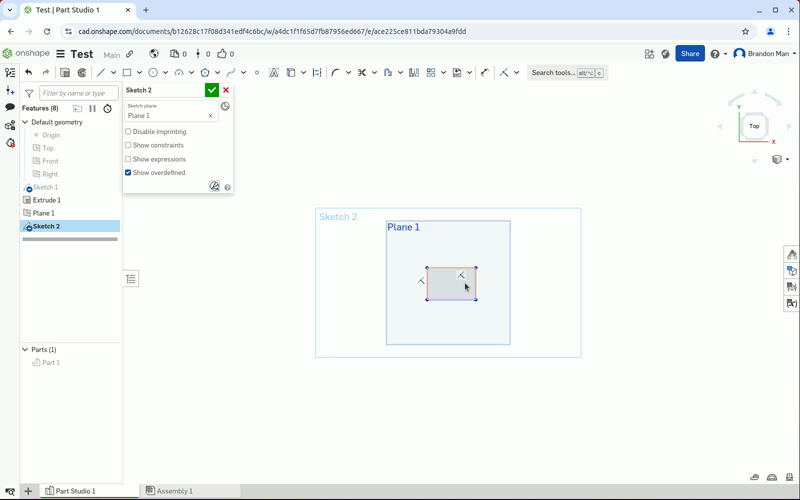
scroll(6)
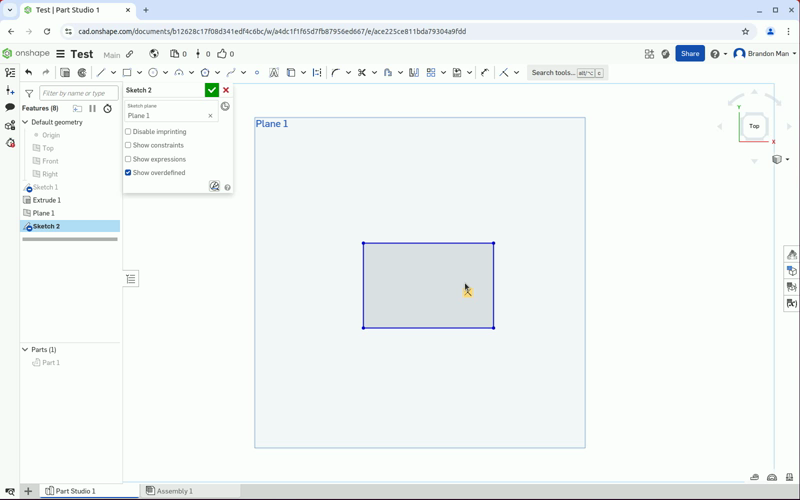
click(465, 282)
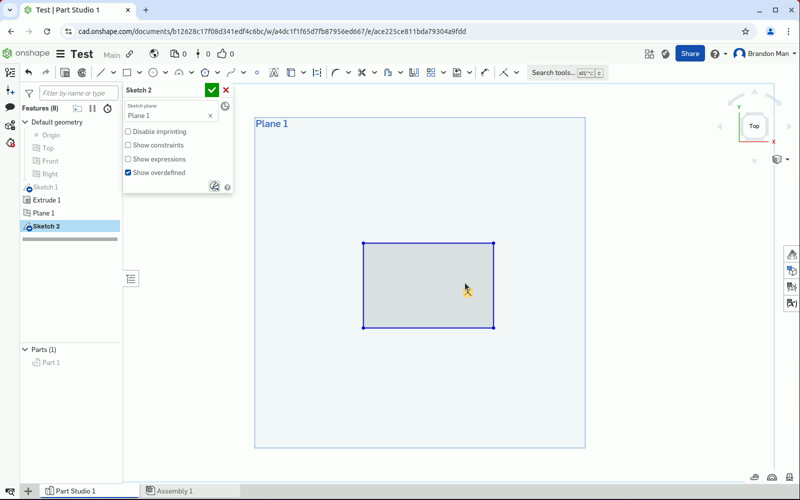
scroll(-6)
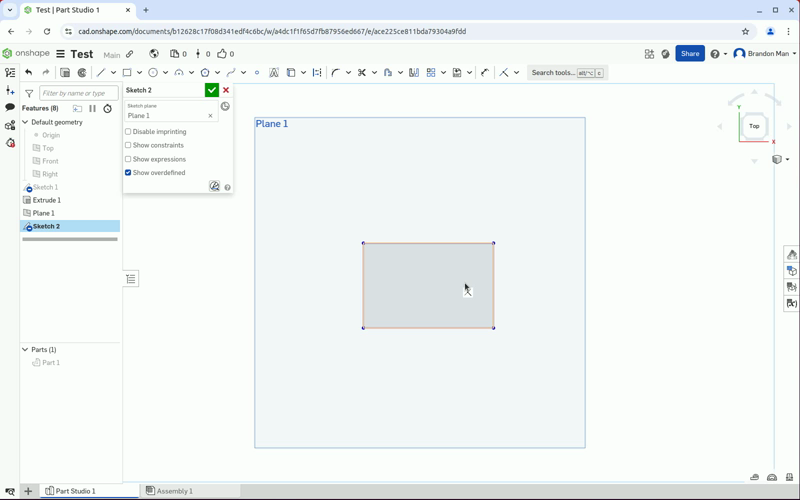
scroll(-6)
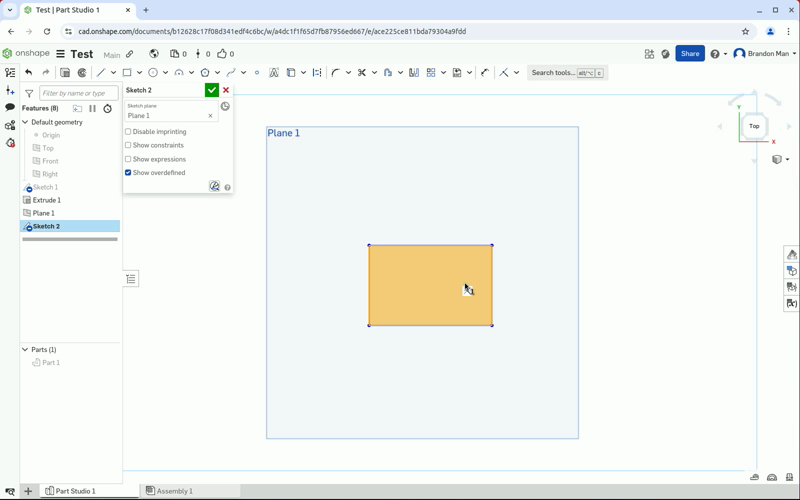
scroll(-6)
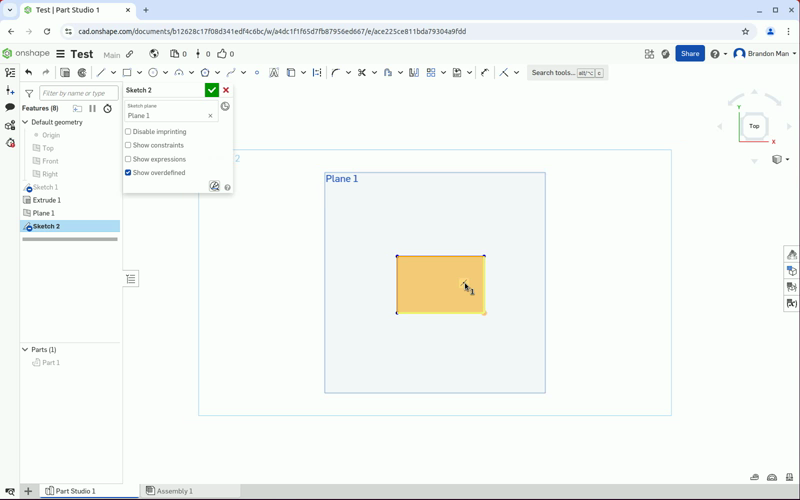
scroll(-6)
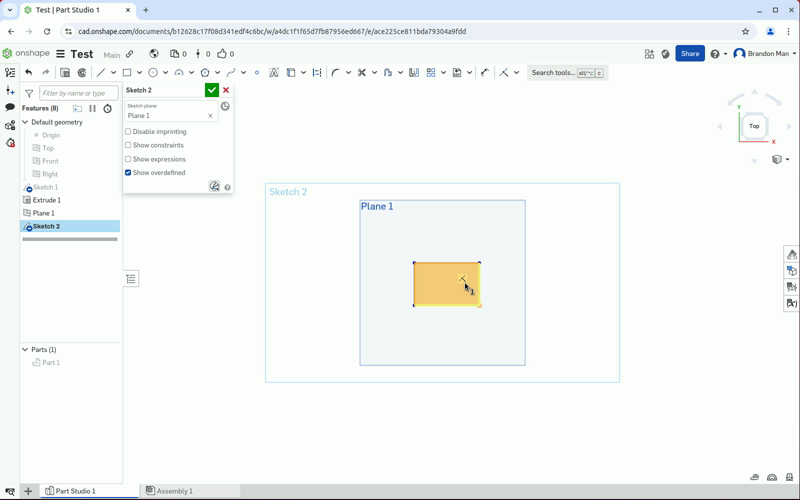
scroll(-6)
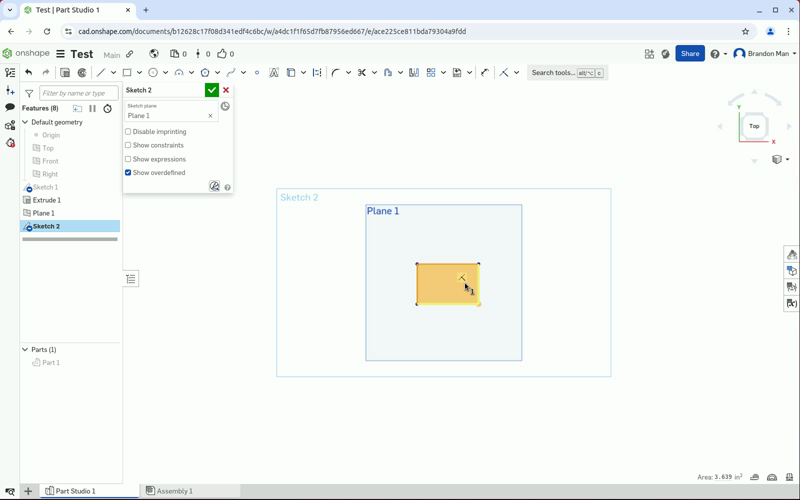
scroll(-6)
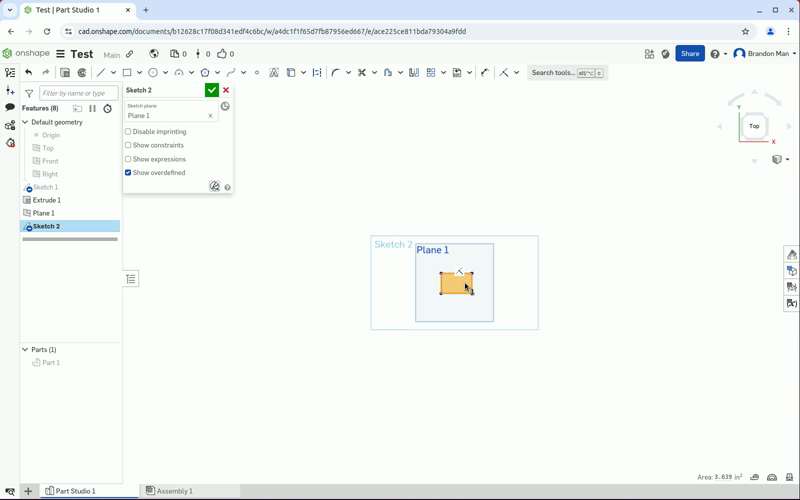
scroll(-6)
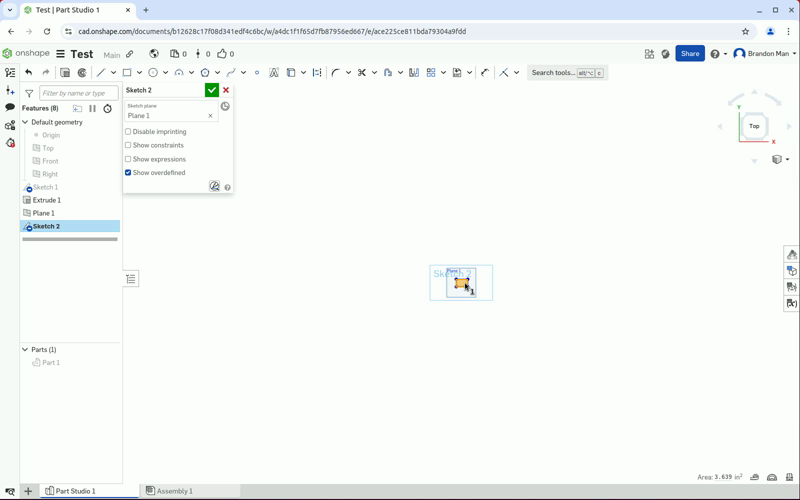
mouse_move(73, 352)
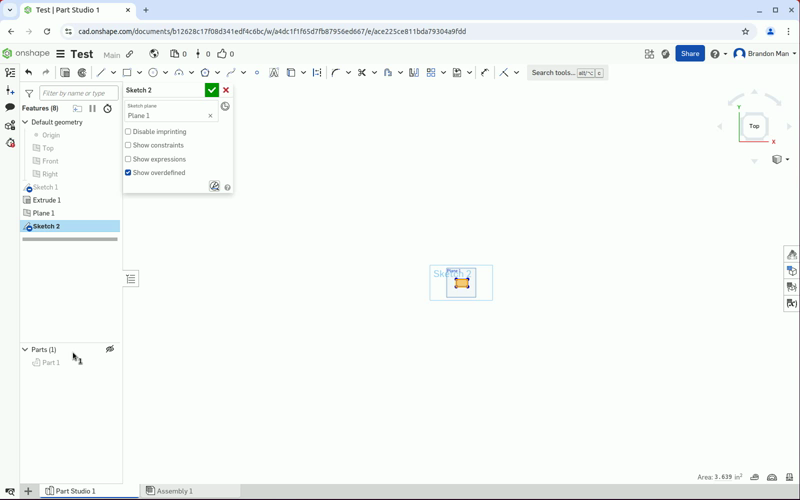
key(shift+y)
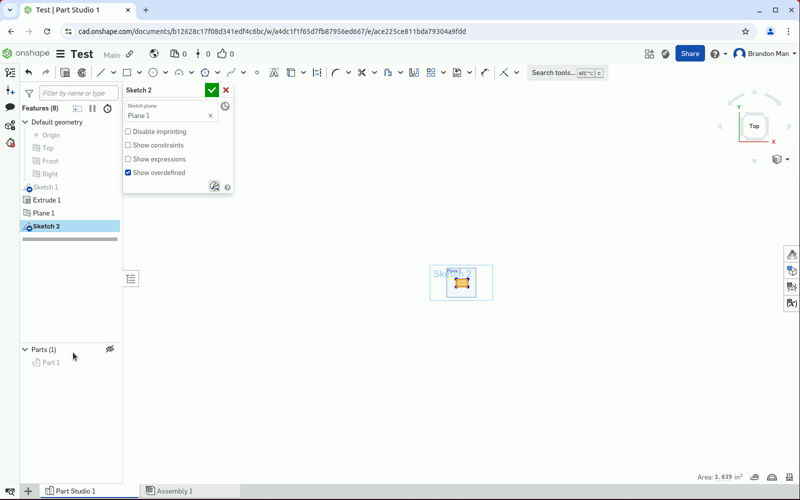
key(shift+e)
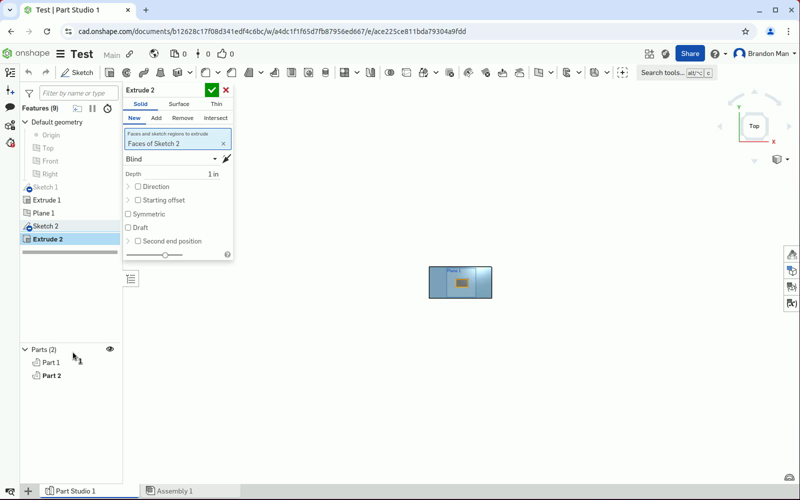
mouse_move(143, 106)
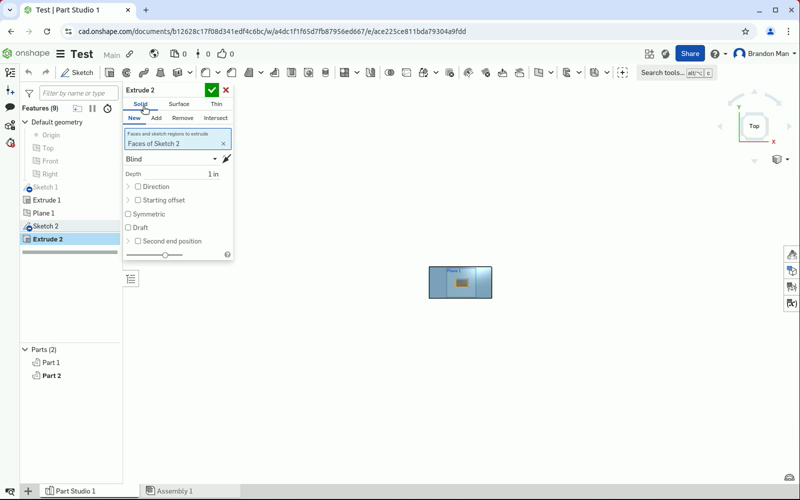
click(143, 106)
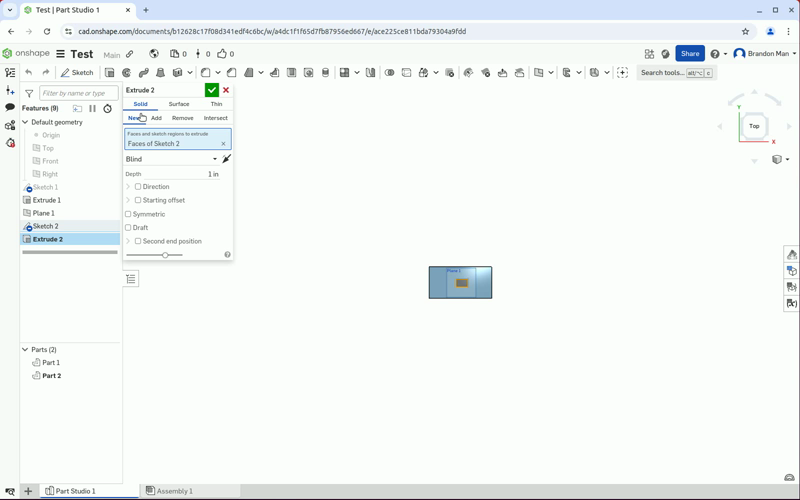
mouse_move(137, 120)
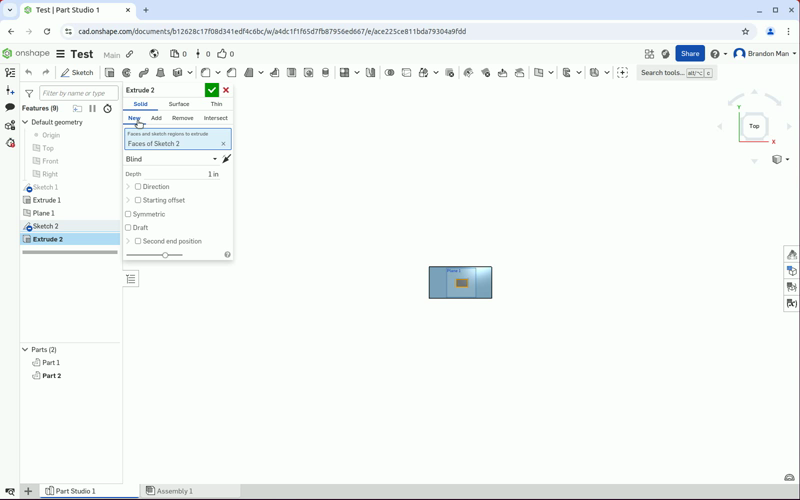
click(137, 120)
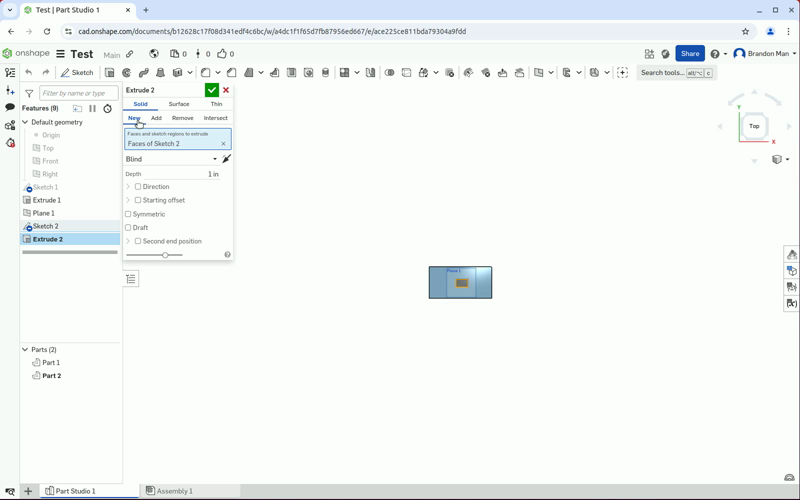
key(tab, 4)
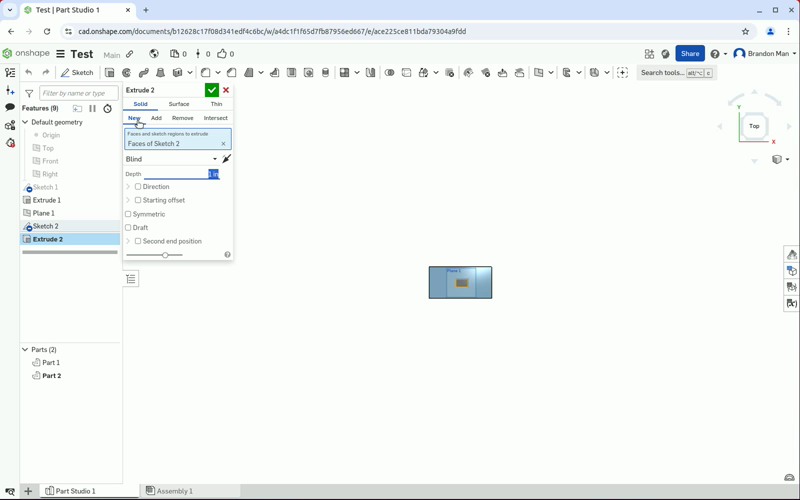
text(0.963)
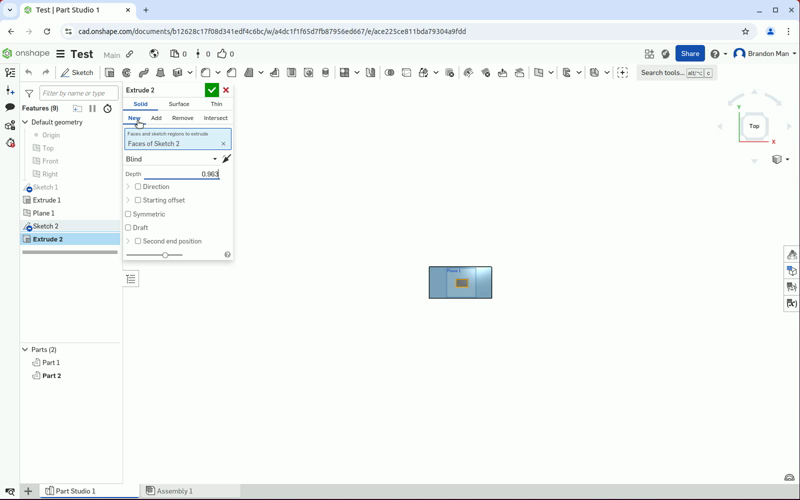
key(enter)
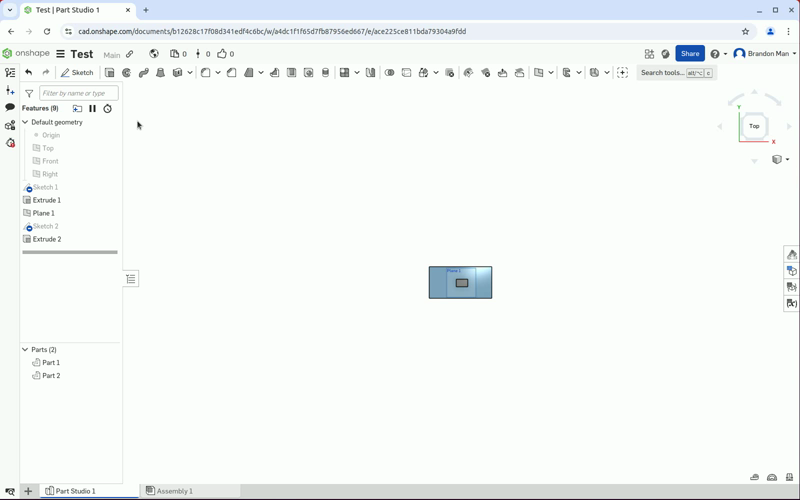
key(shift+h)
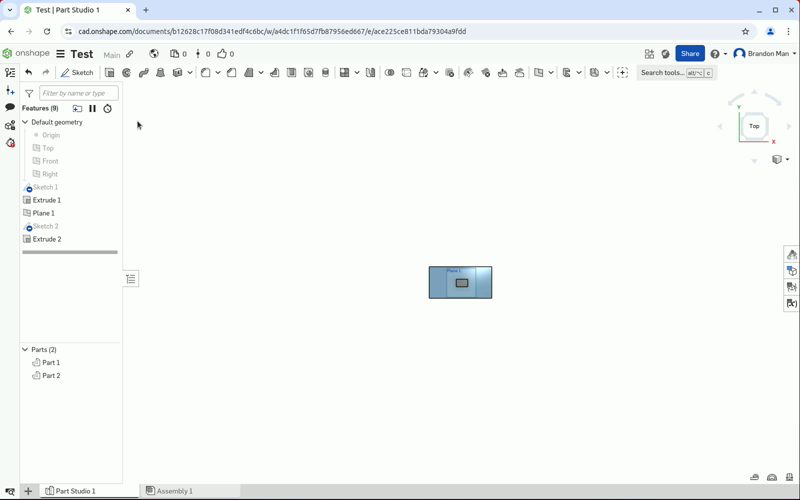
key(shift+h)
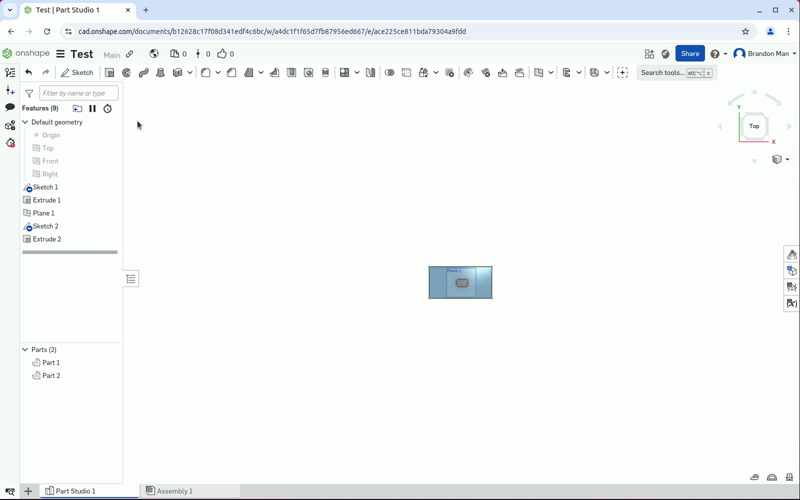
key(shift+7)
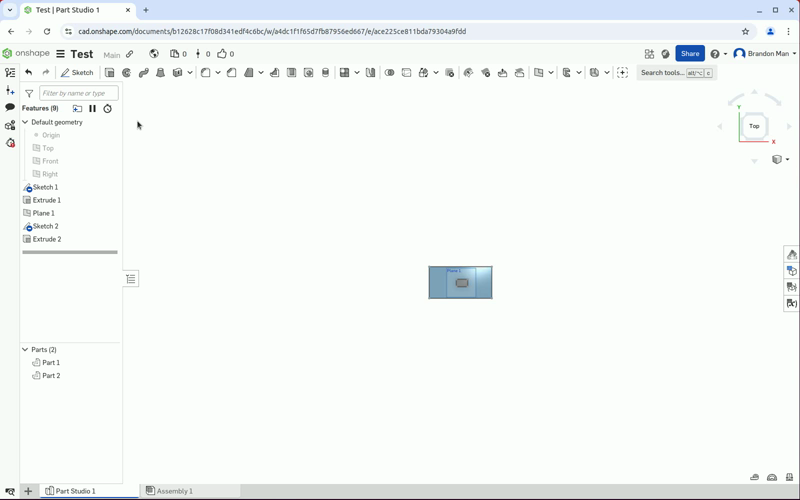
key(up, 3)
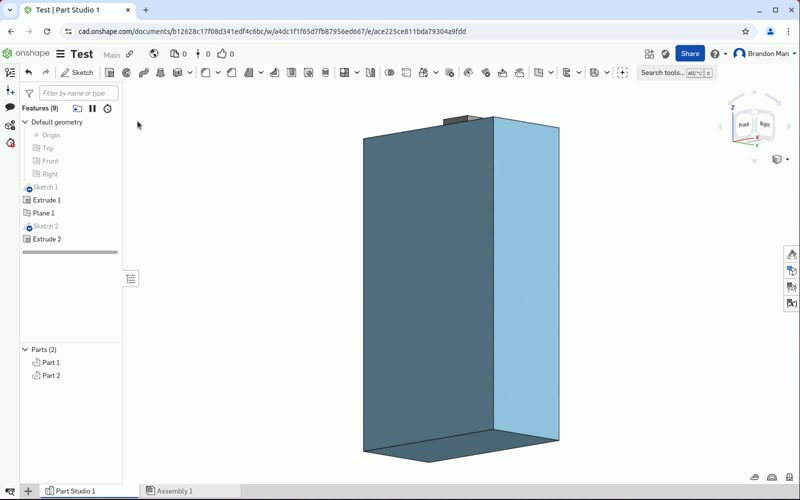
key(left, 3)
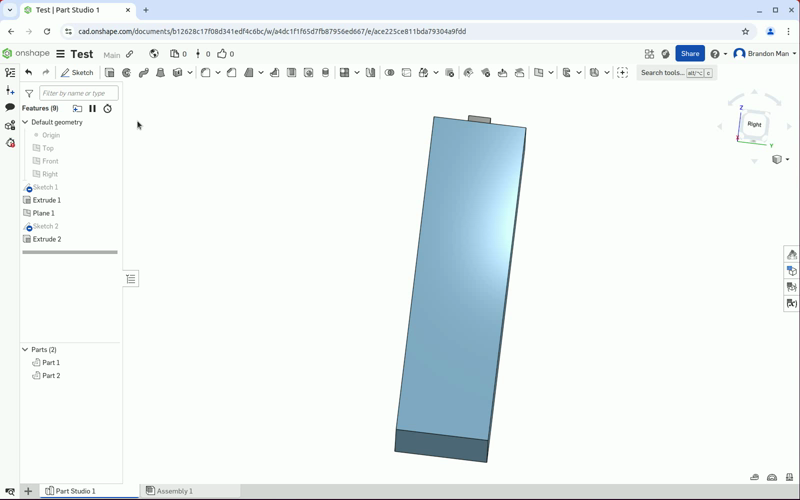
key(right, 3)
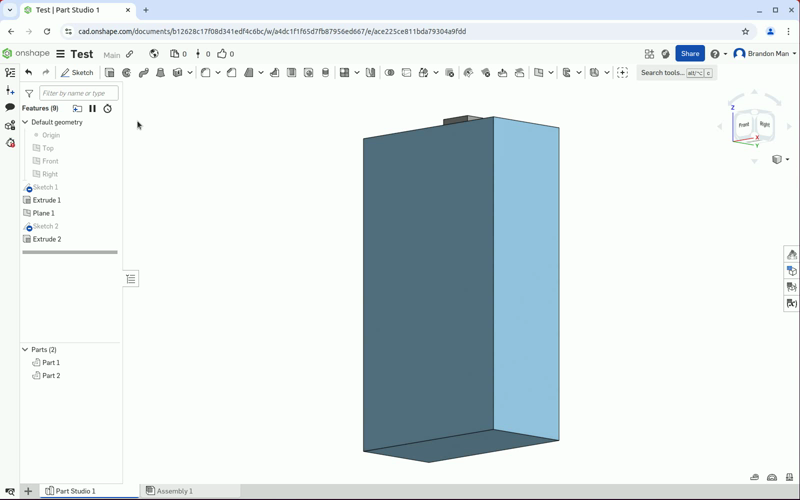
key(down, 3)
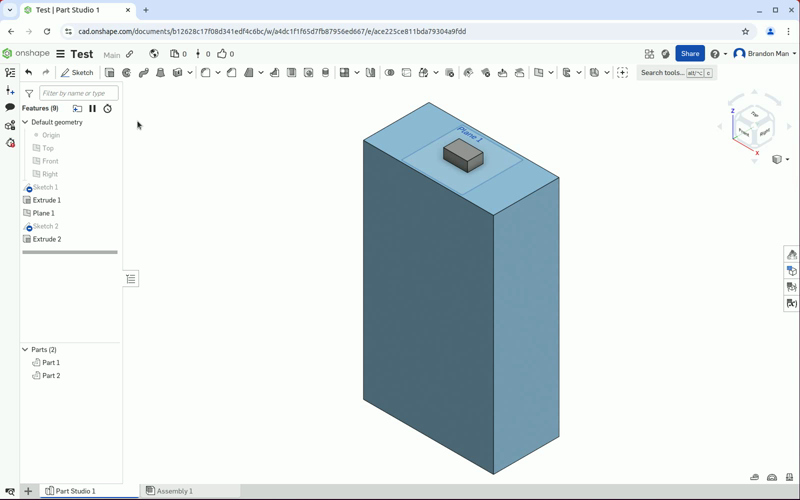
mouse_move(73, 189)
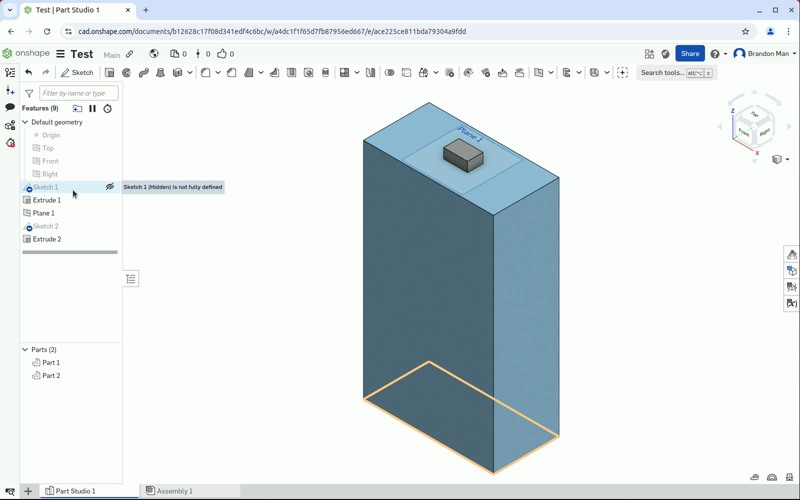
click(73, 189)